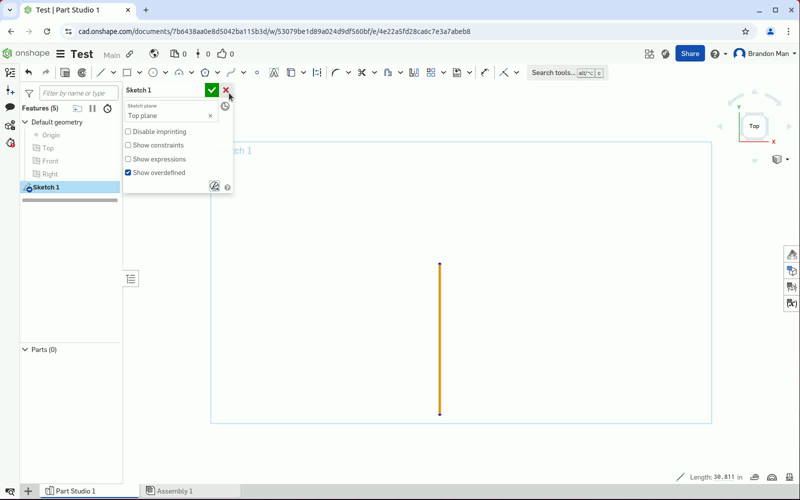
key(shift+h)
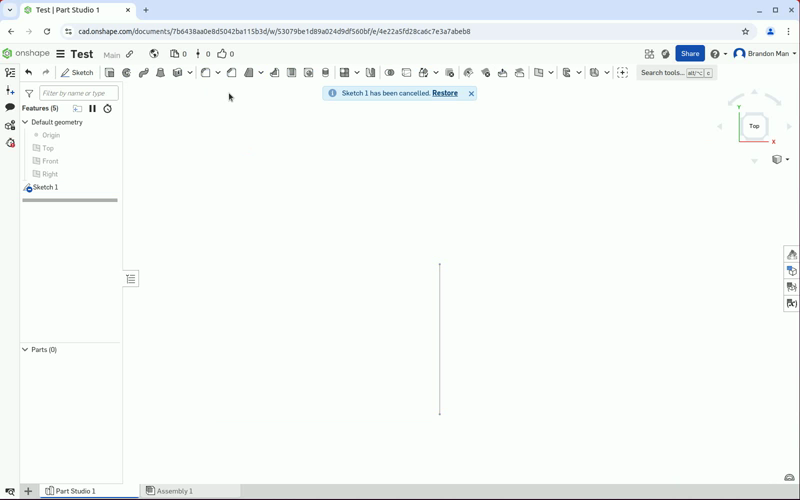
key(shift+s)
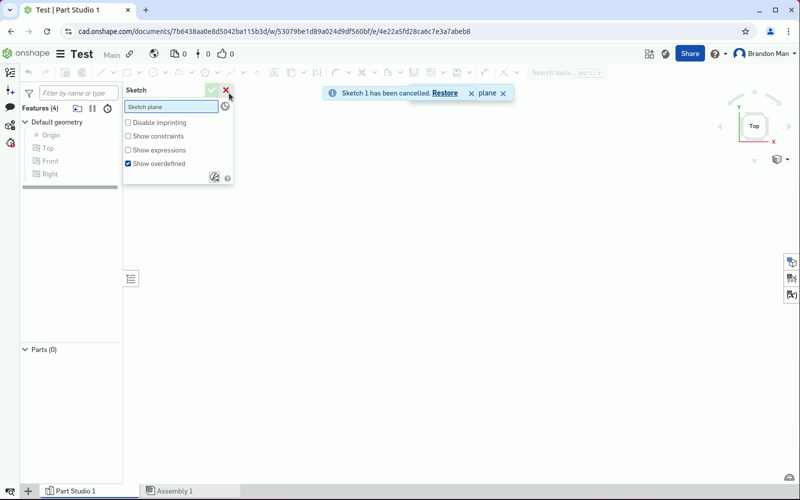
mouse_move(73, 150)
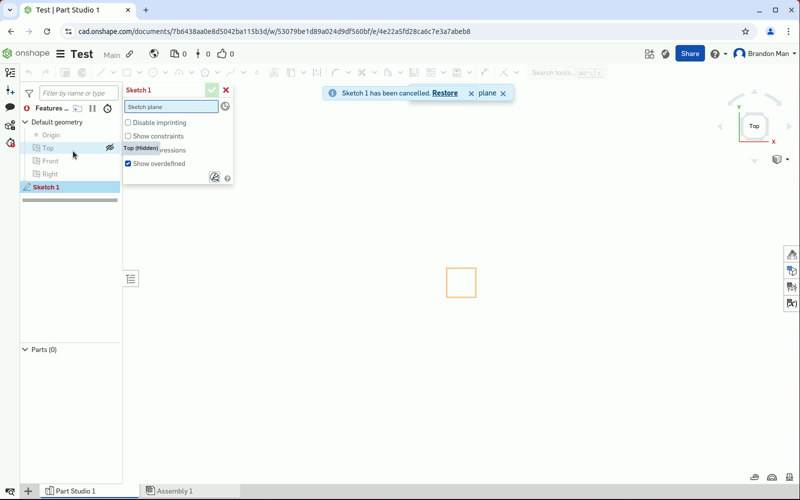
click(73, 150)
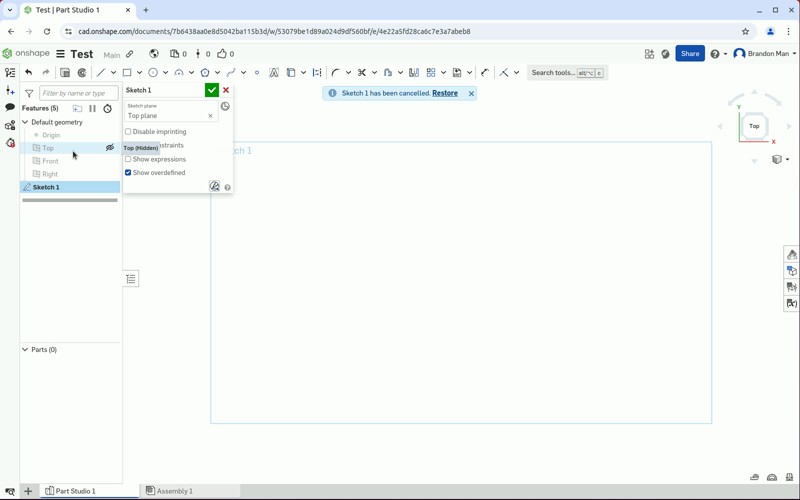
mouse_move(73, 352)
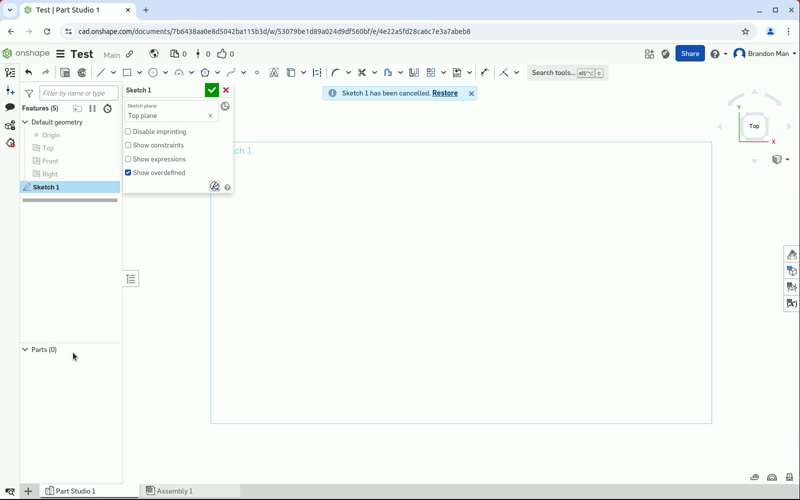
key(y)
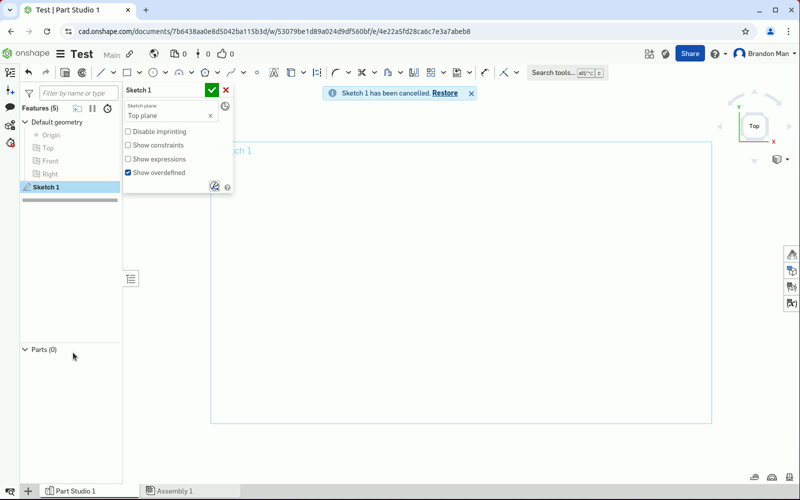
key(l)
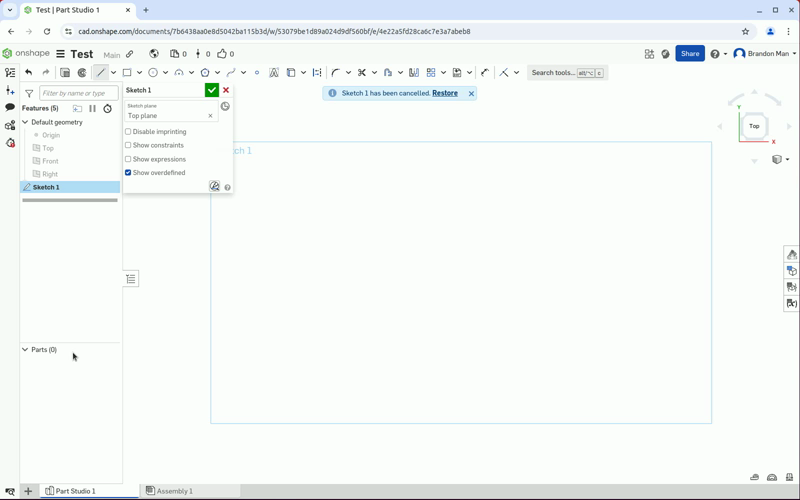
key_down(shift)
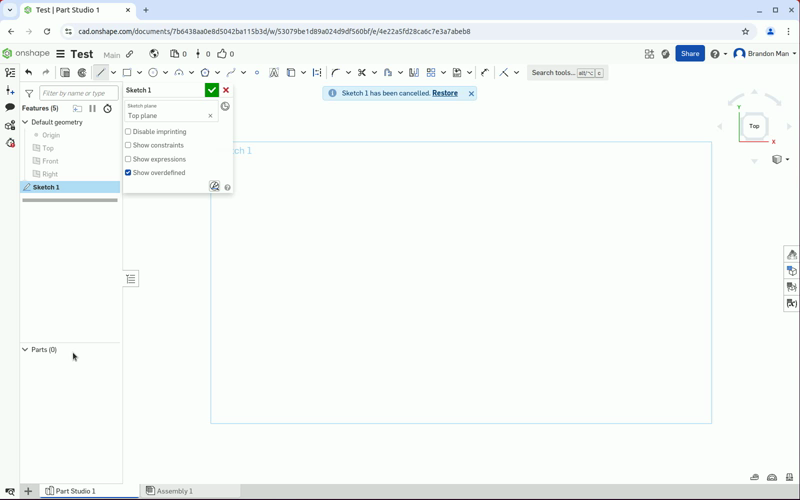
mouse_move(413, 280)
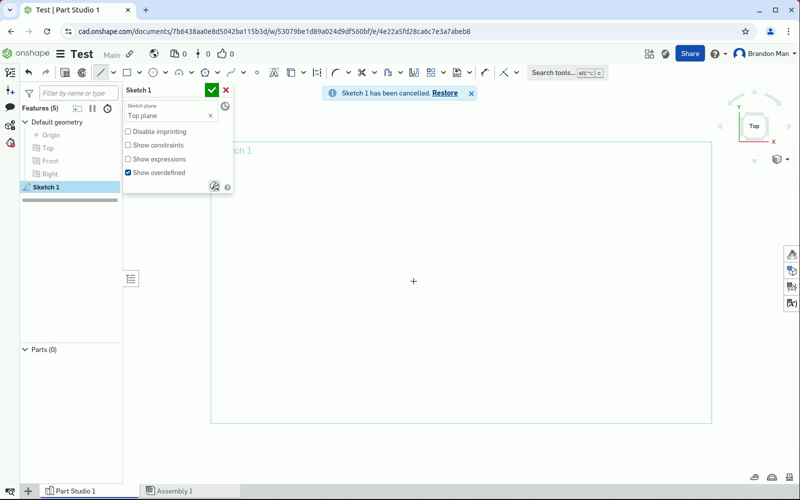
click(413, 280)
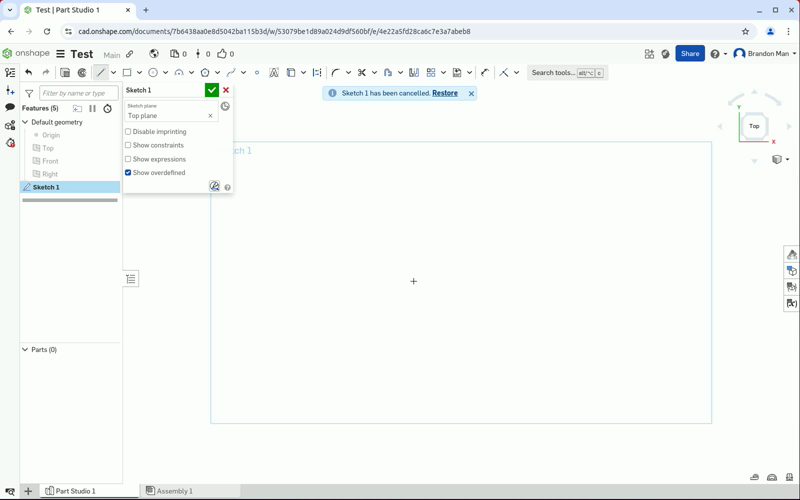
key_up(shift)
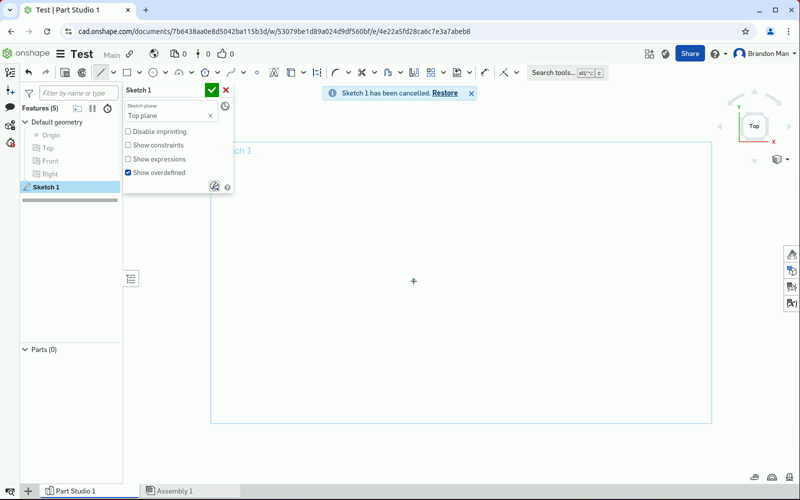
key_down(shift)
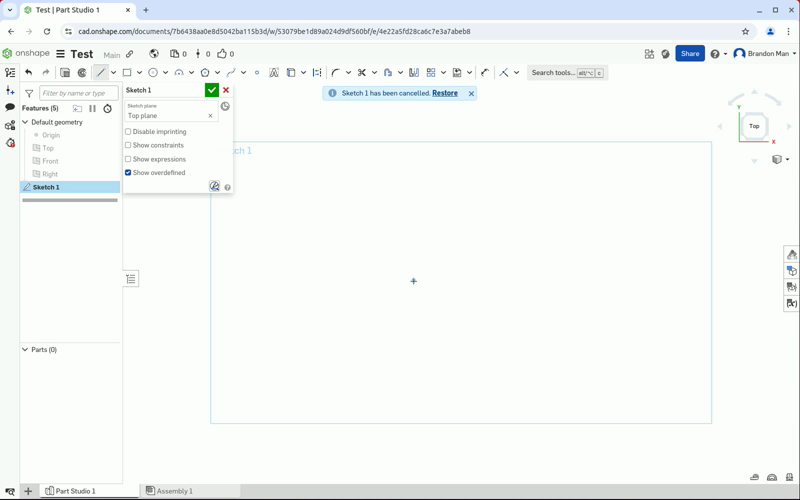
mouse_move(444, 280)
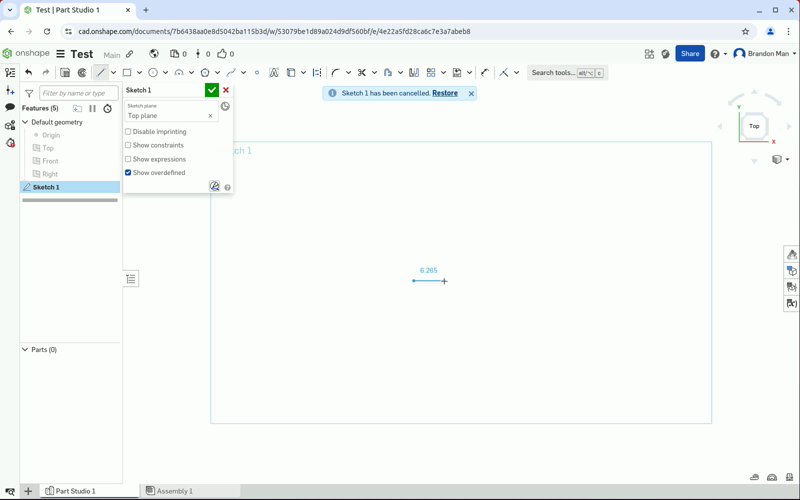
mouse_move(458, 280)
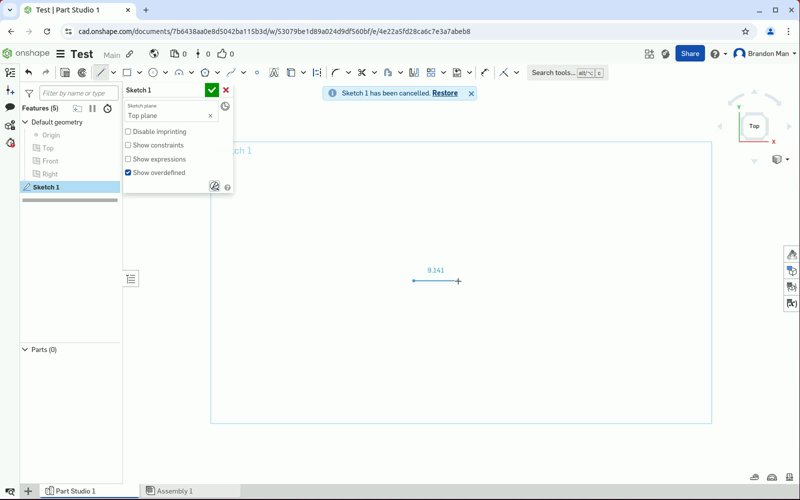
click(458, 280)
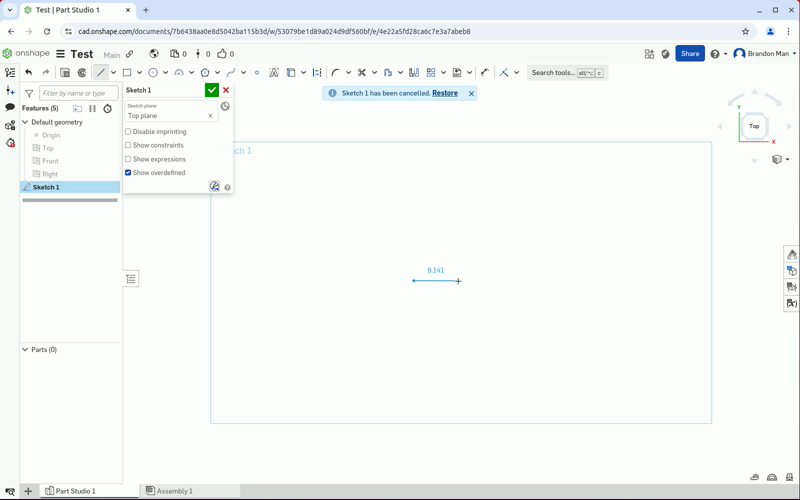
key_up(shift)
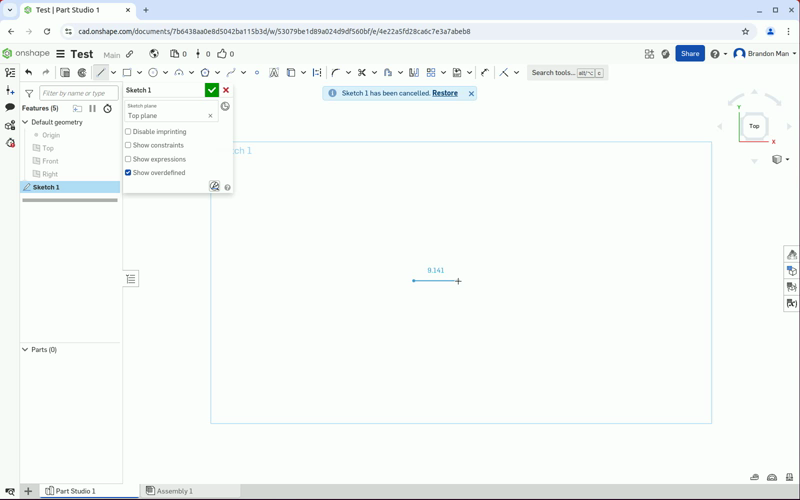
key_down(shift)
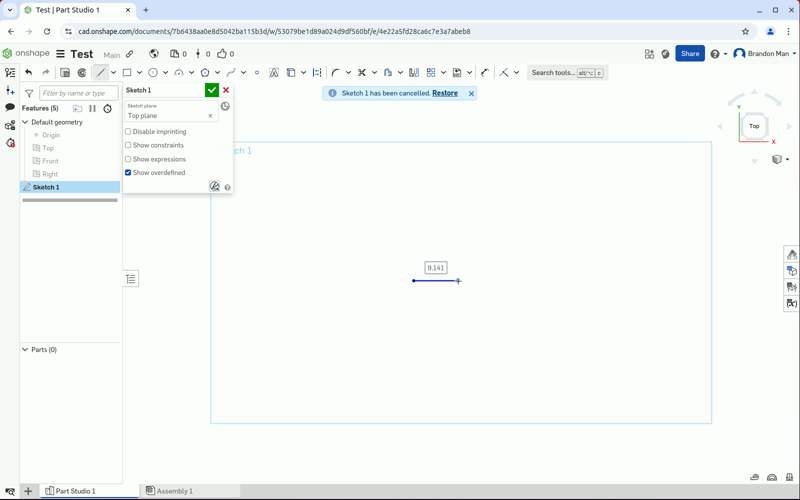
mouse_move(458, 180)
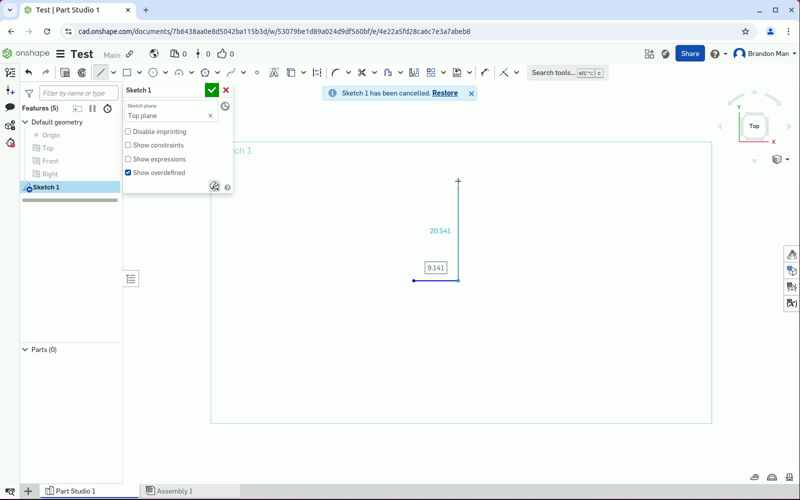
click(458, 180)
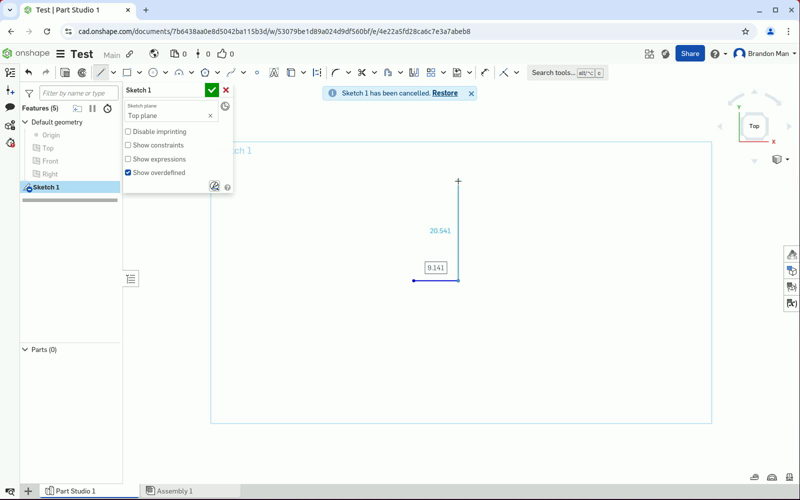
key_up(shift)
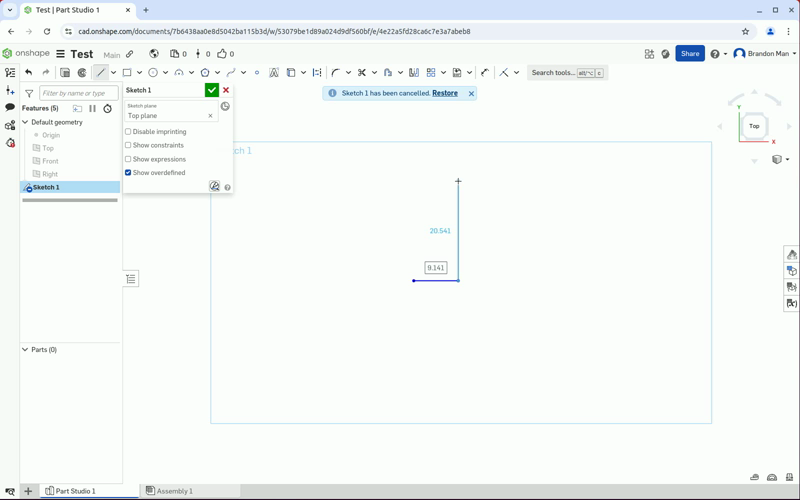
key_down(shift)
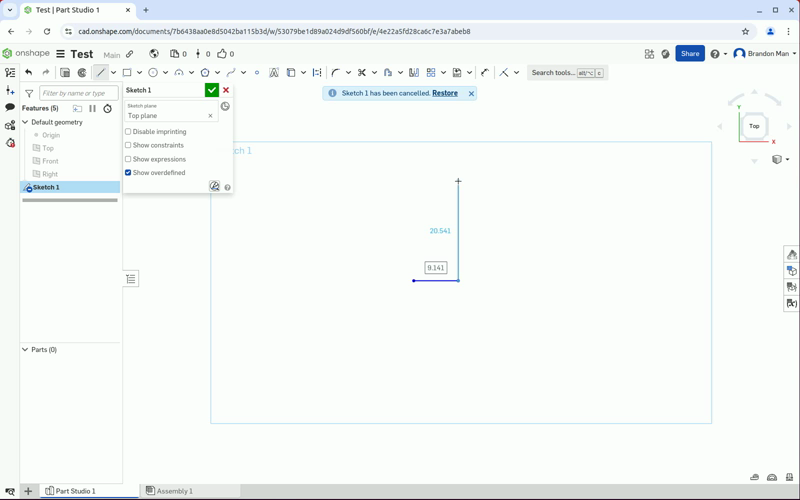
mouse_move(488, 180)
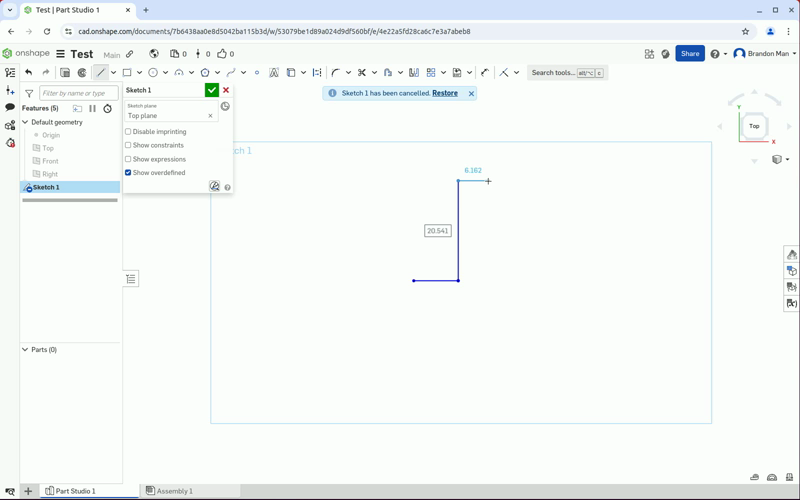
mouse_move(413, 180)
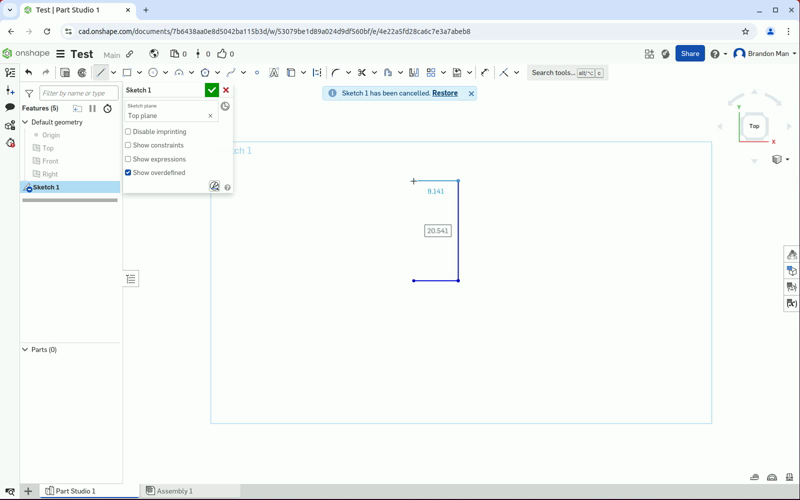
click(413, 180)
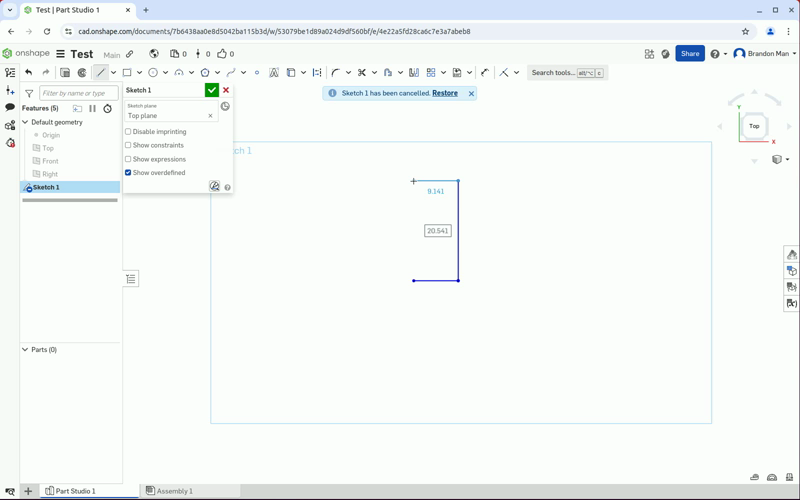
key_up(shift)
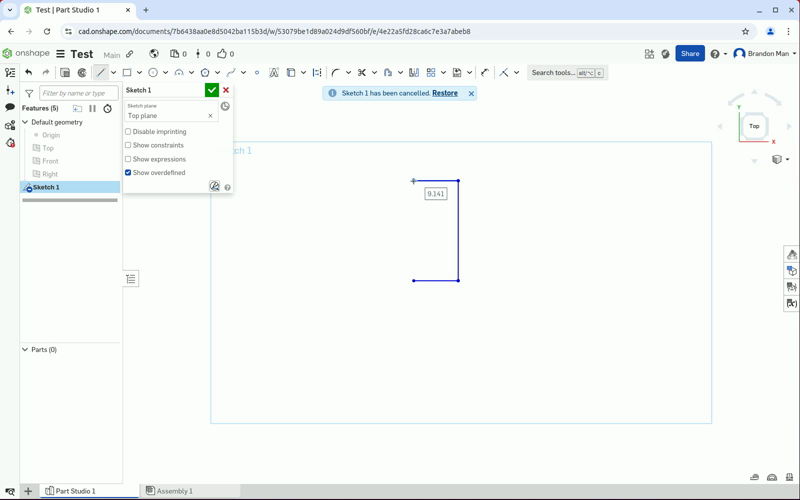
key_down(shift)
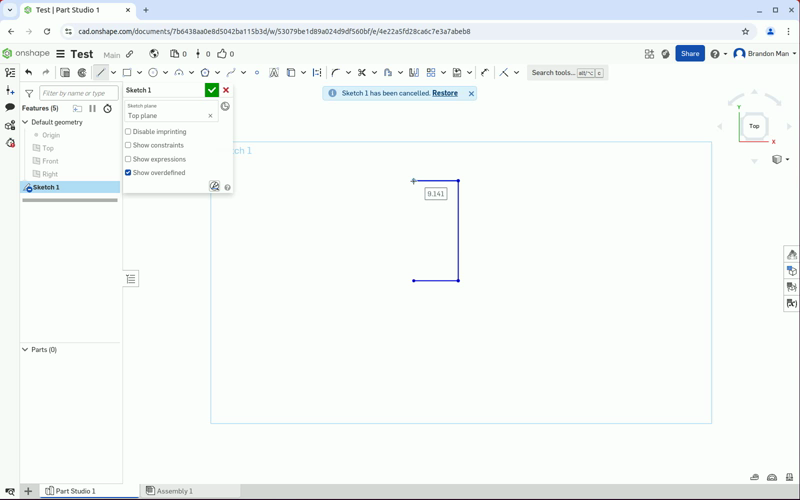
mouse_move(413, 280)
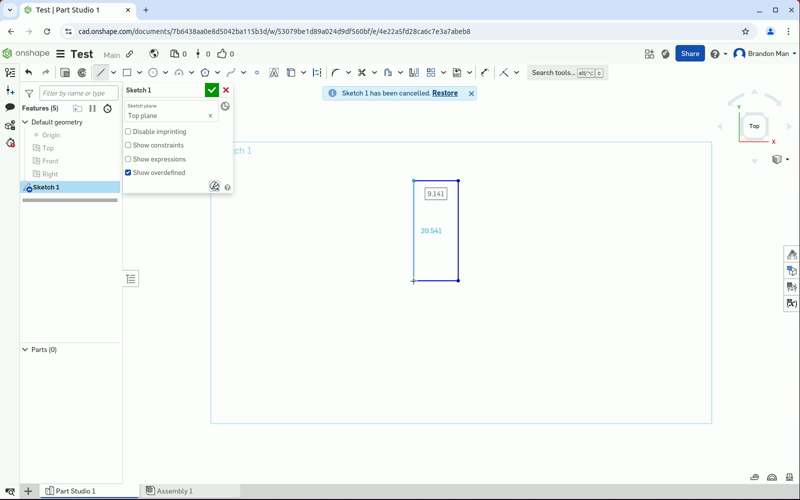
key_up(shift)
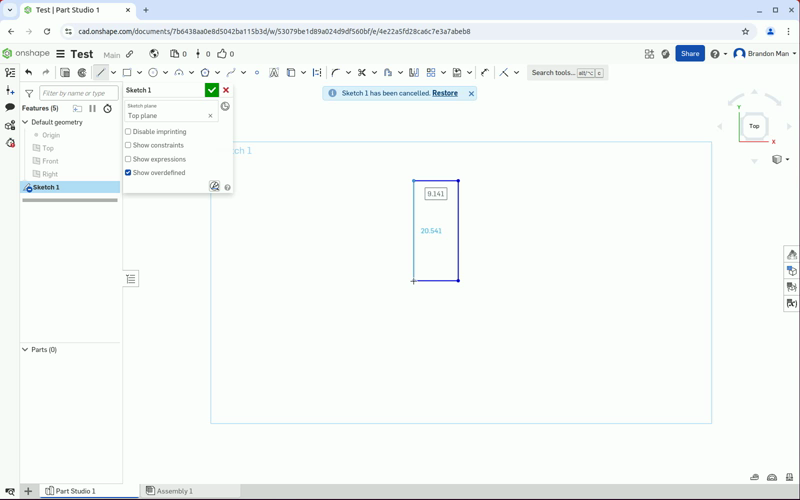
click(413, 280)
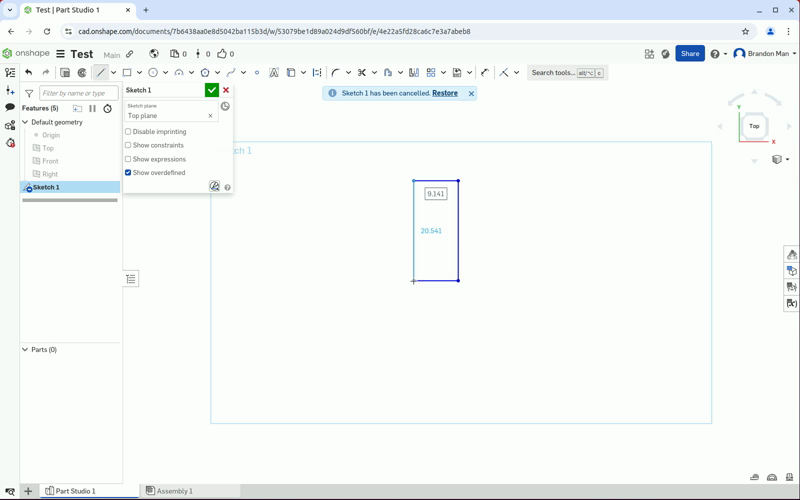
key(esc)
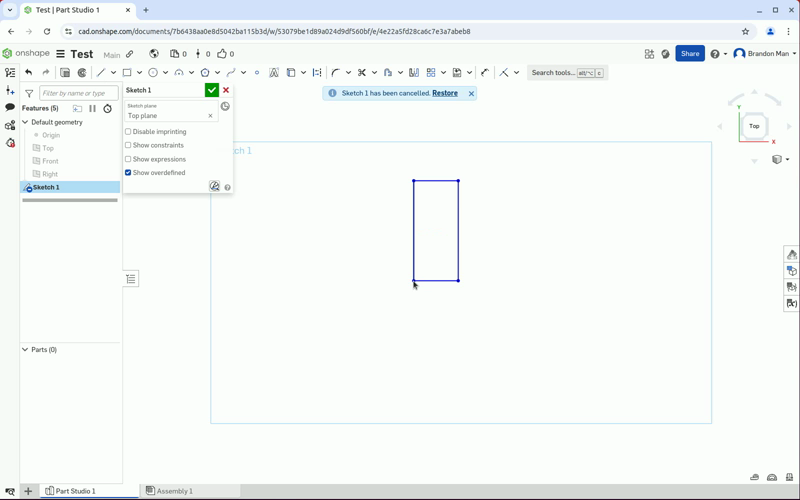
mouse_move(419, 251)
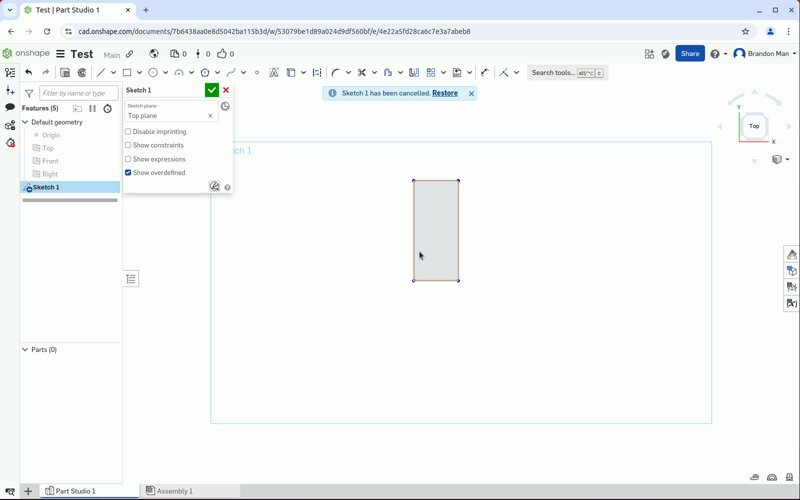
click(419, 251)
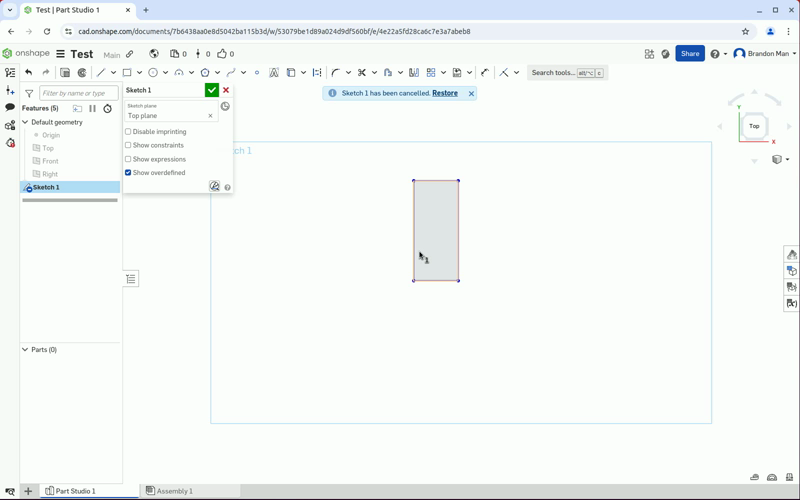
mouse_move(73, 352)
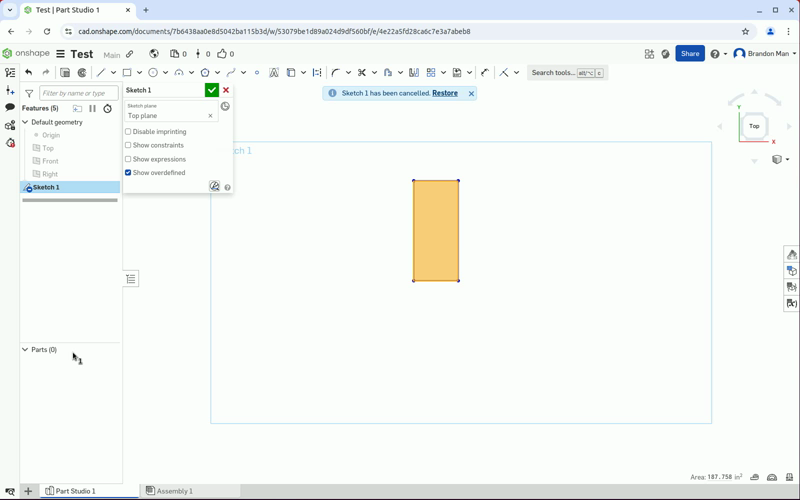
key(shift+y)
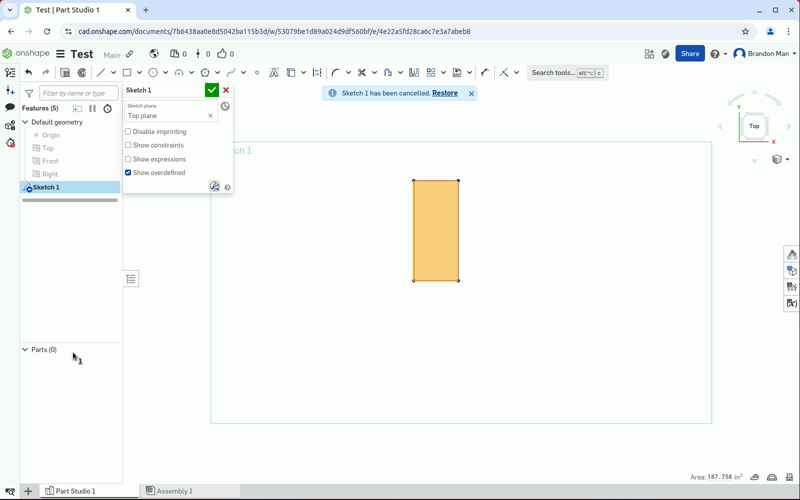
key(shift+e)
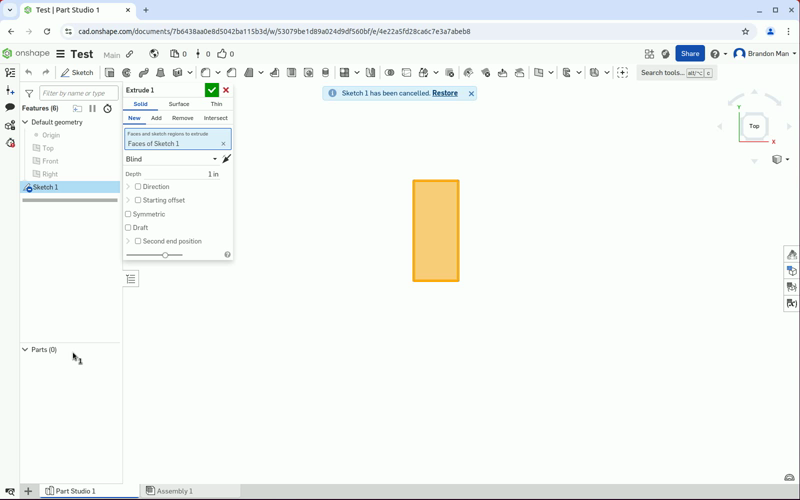
mouse_move(143, 106)
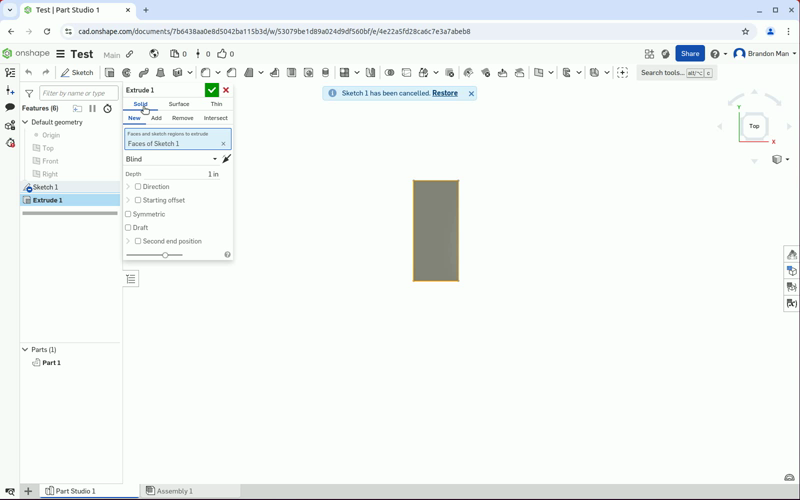
click(143, 106)
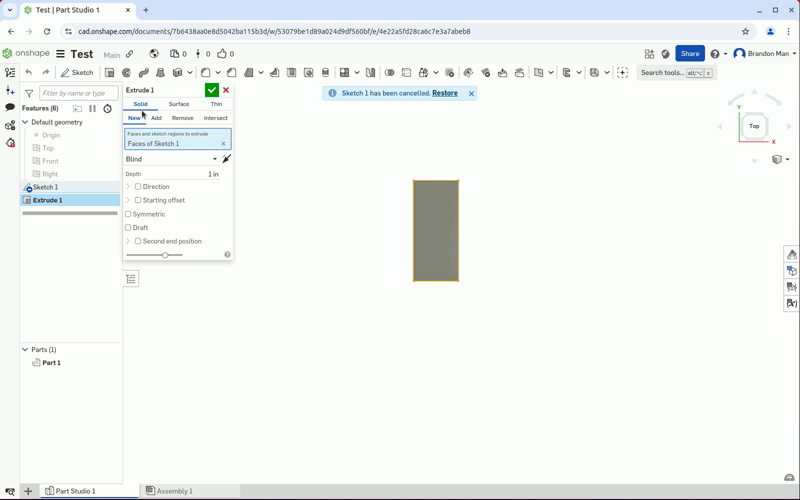
mouse_move(137, 120)
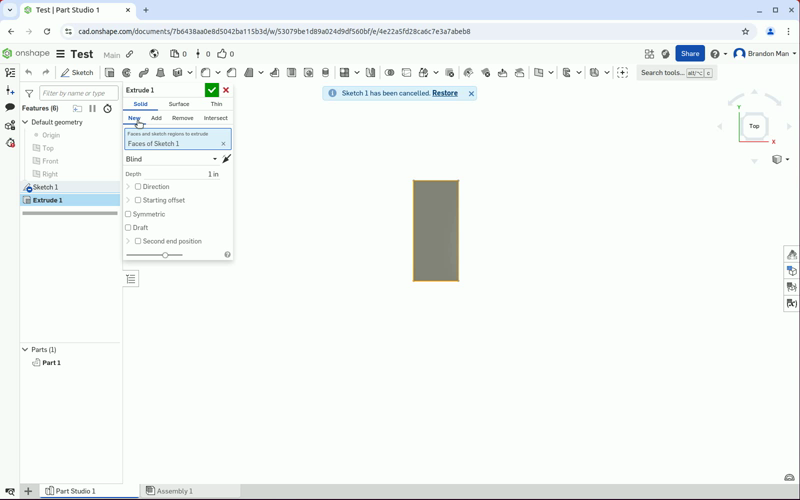
click(137, 120)
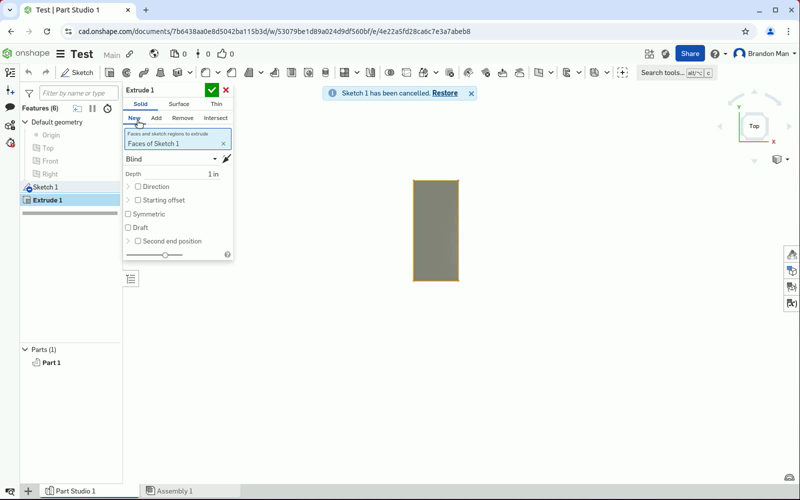
key(tab, 4)
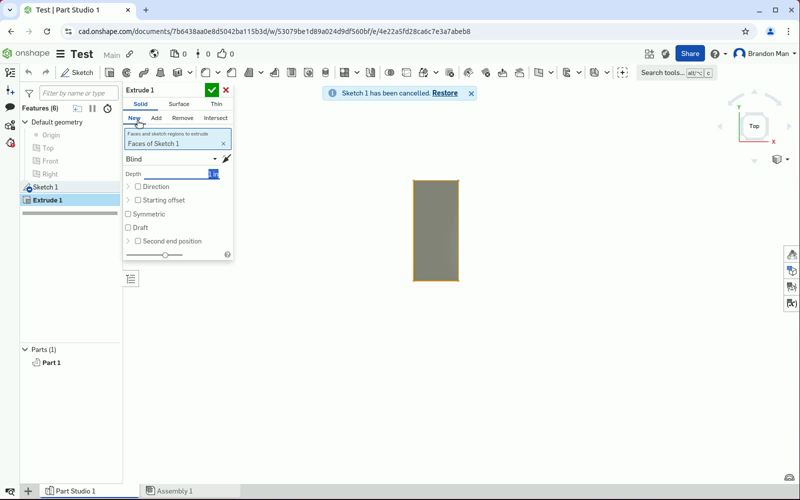
text(-0.241)
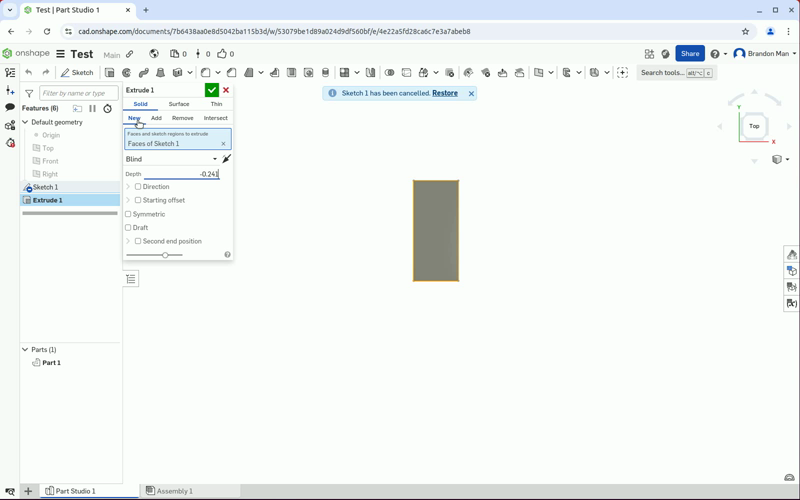
key(enter)
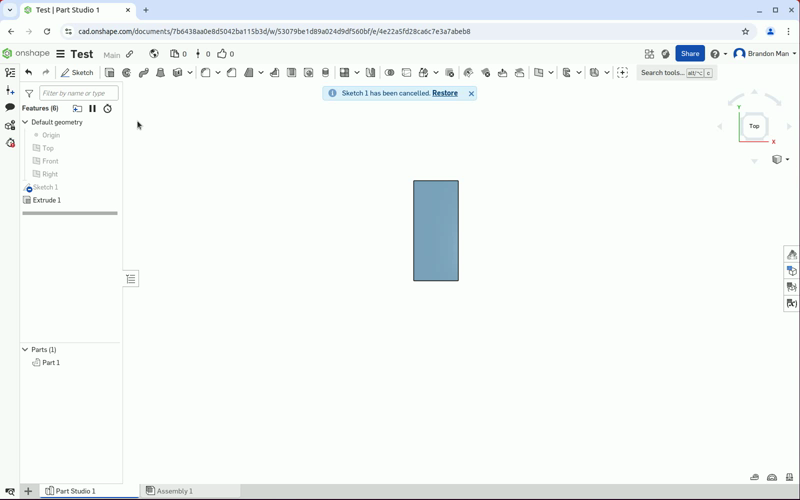
key(shift+h)
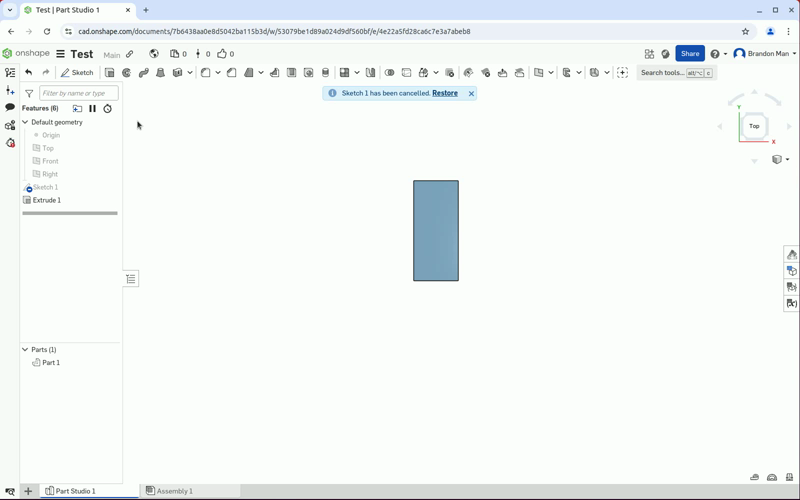
key(shift+h)
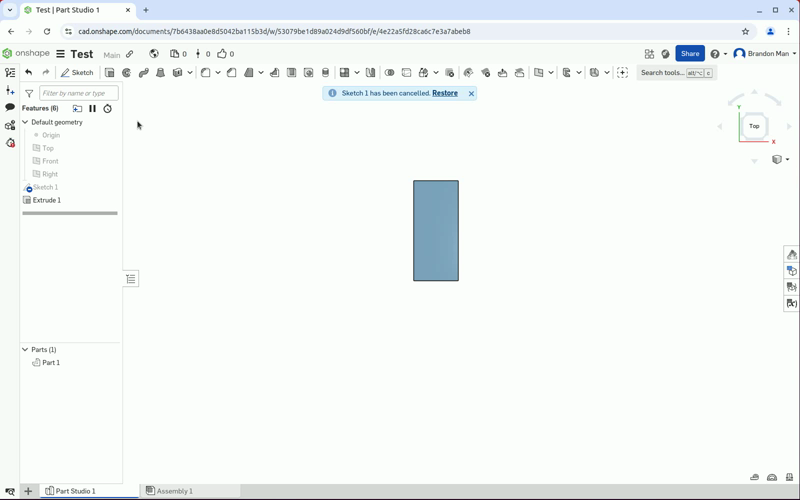
mouse_move(73, 189)
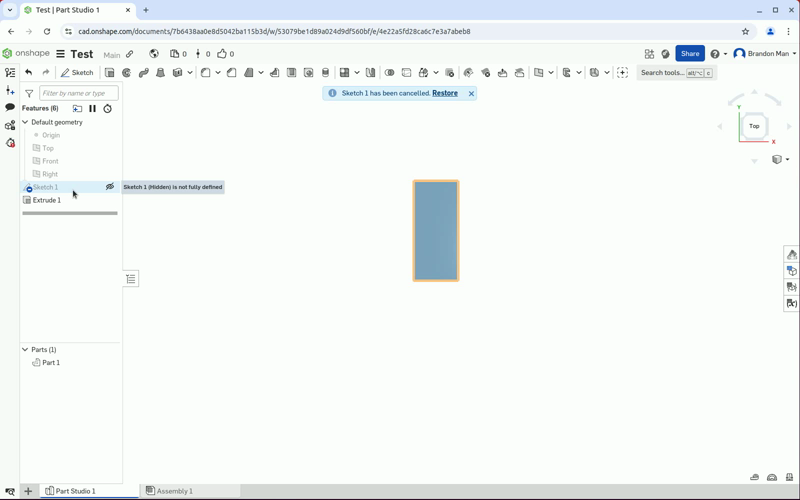
click(73, 189)
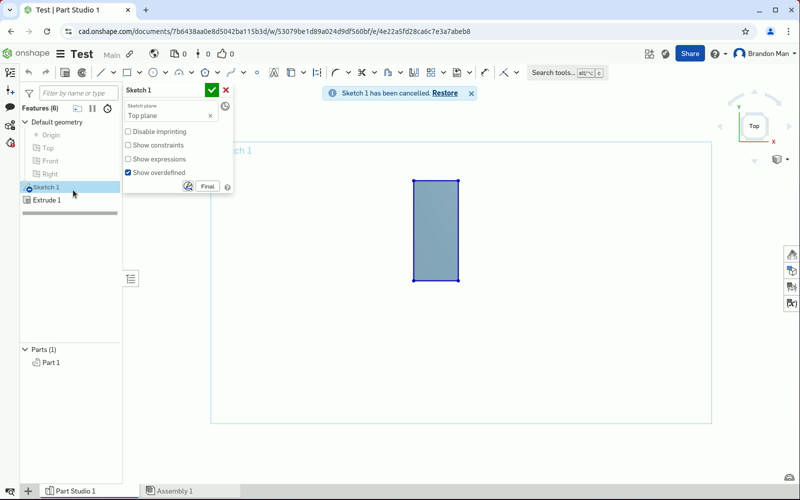
mouse_move(229, 92)
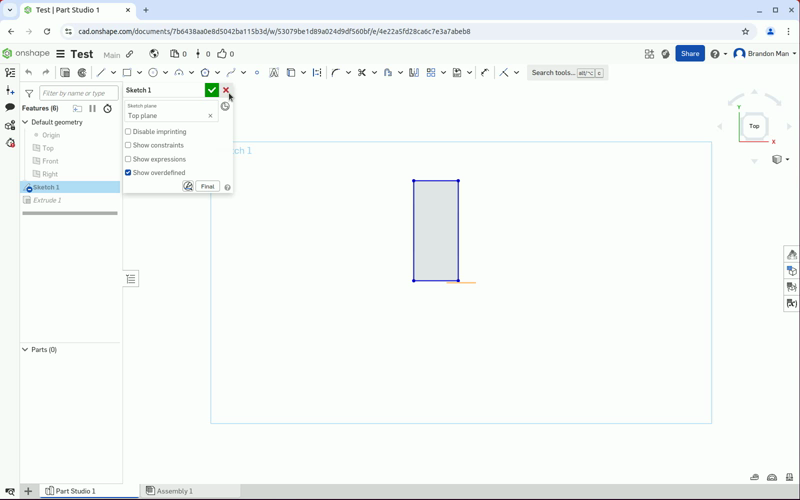
click(229, 92)
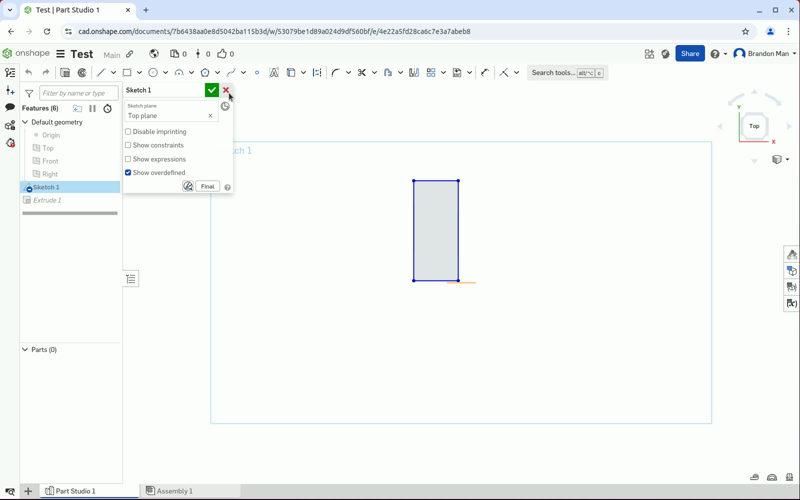
key(shift+s)
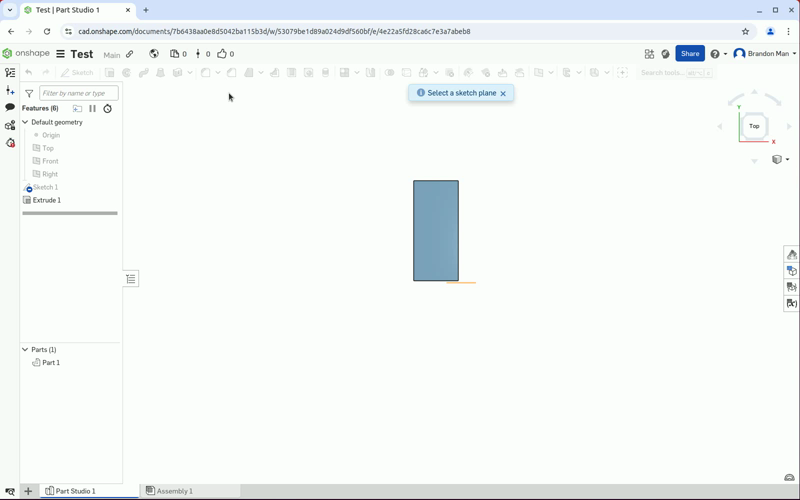
mouse_move(73, 150)
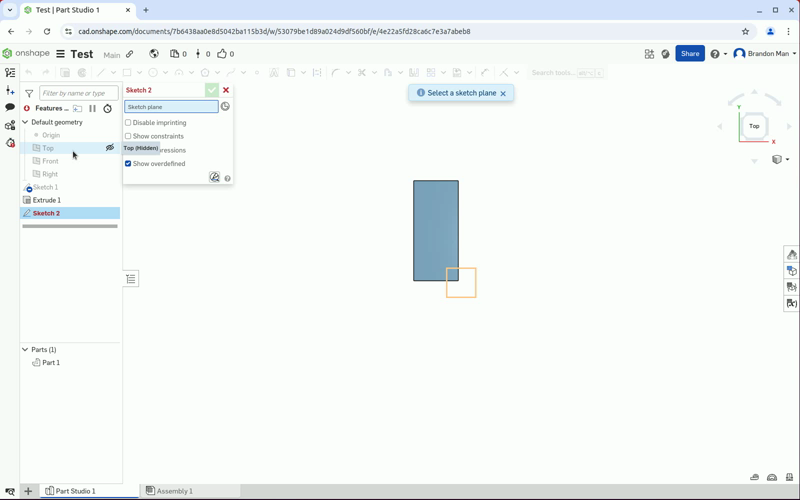
click(73, 150)
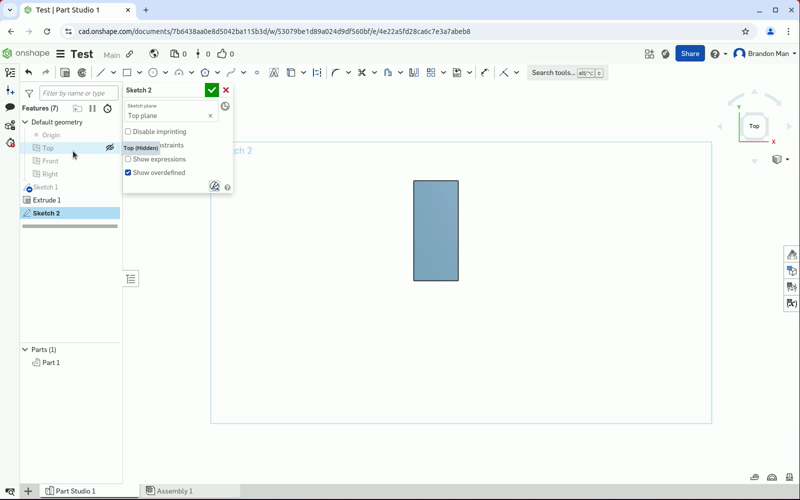
mouse_move(73, 352)
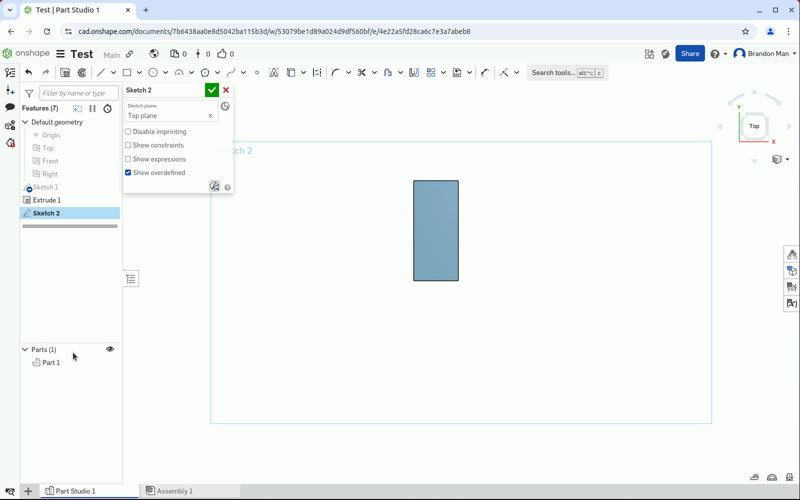
key(y)
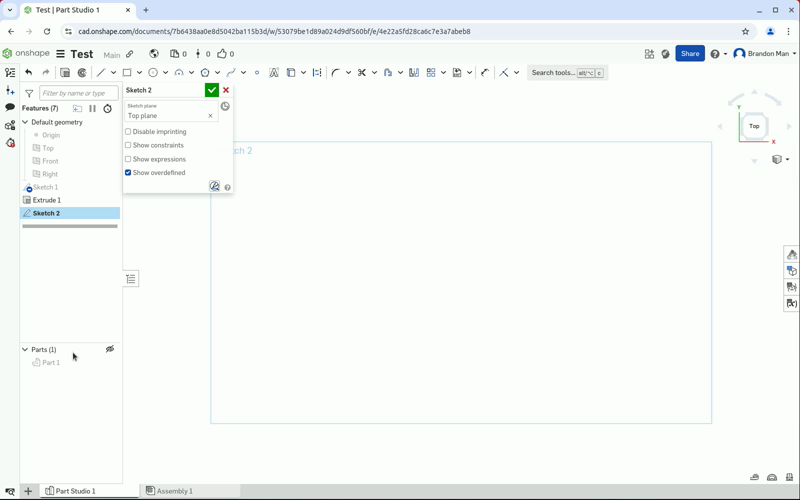
key(l)
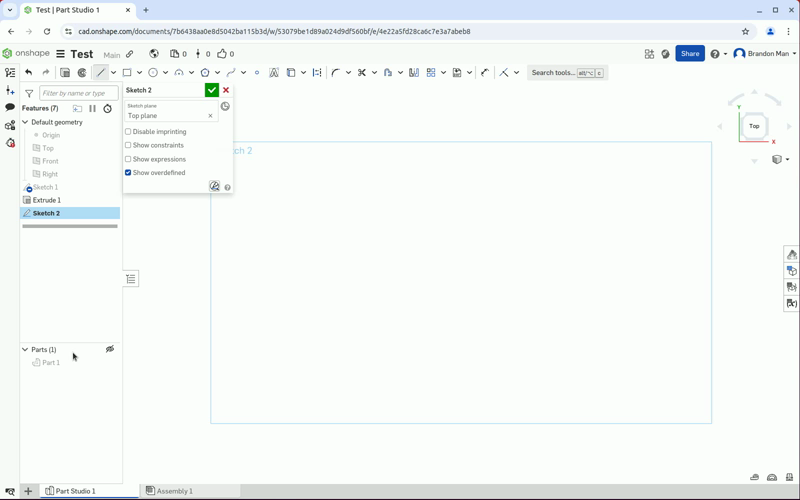
key_down(shift)
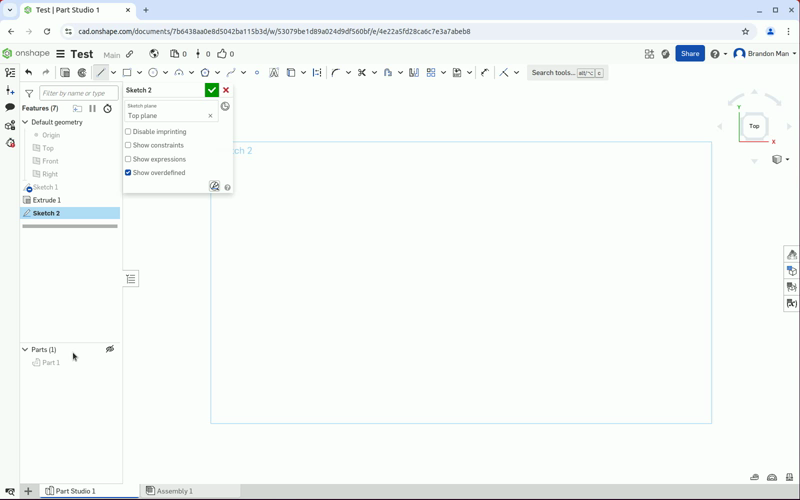
mouse_move(413, 280)
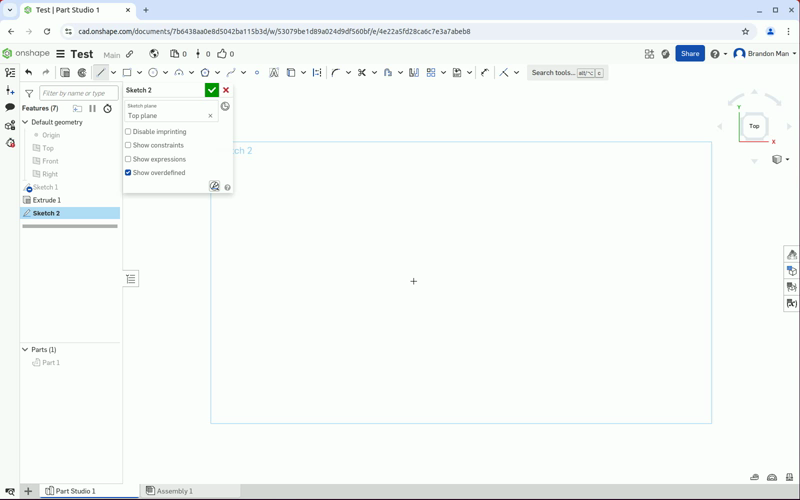
click(413, 280)
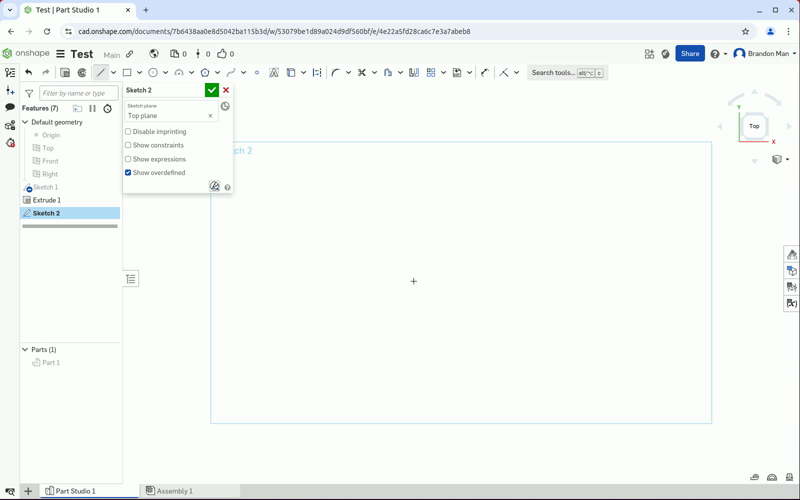
key_up(shift)
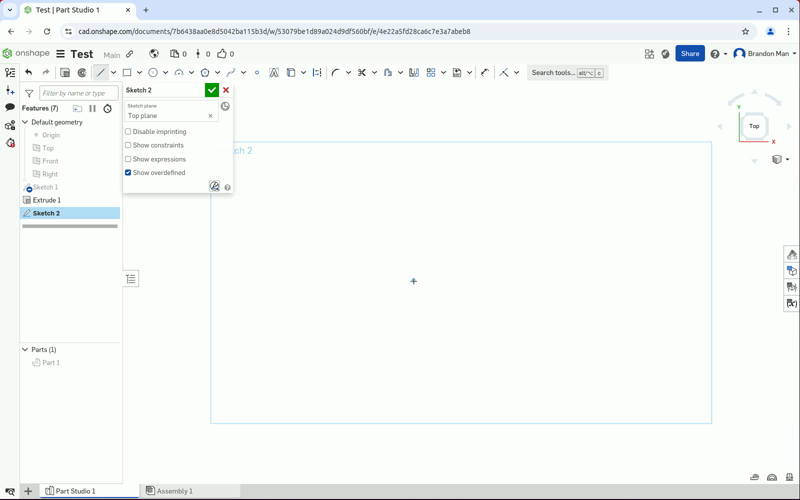
key_down(shift)
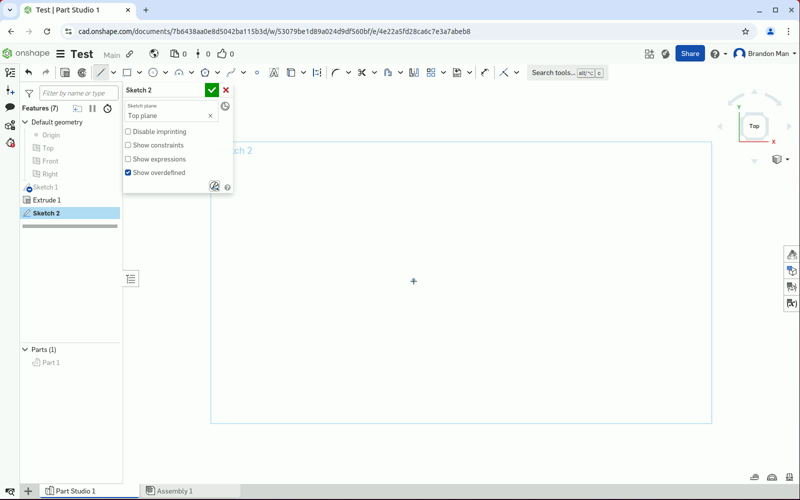
mouse_move(444, 280)
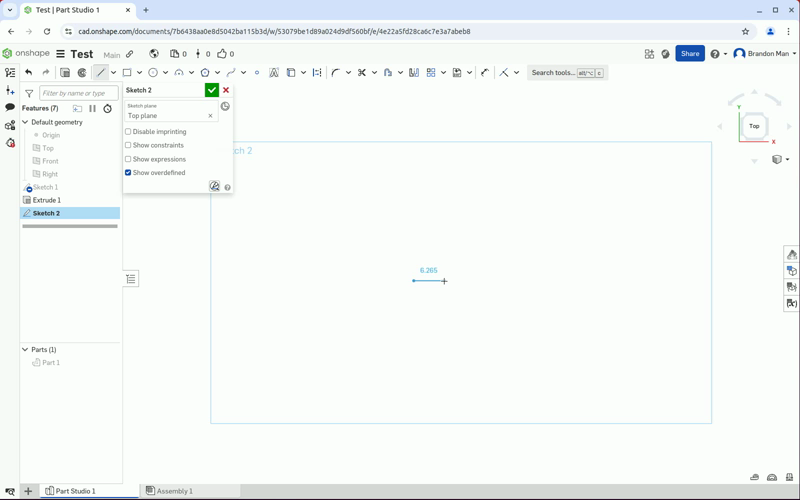
mouse_move(459, 280)
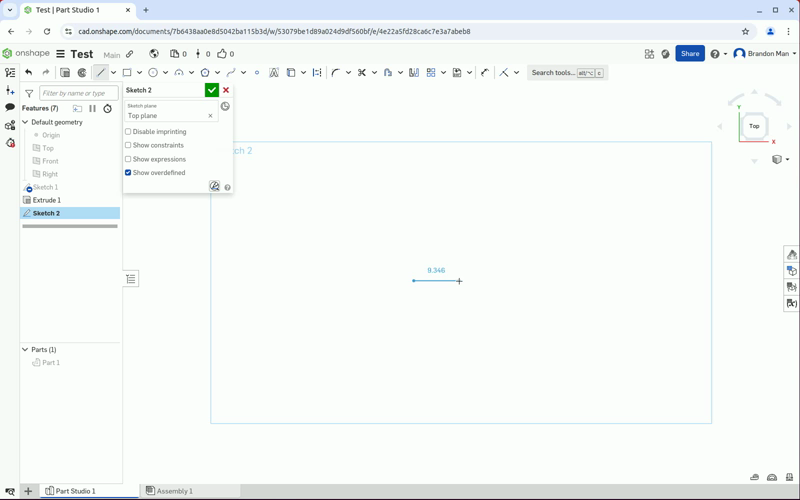
click(459, 280)
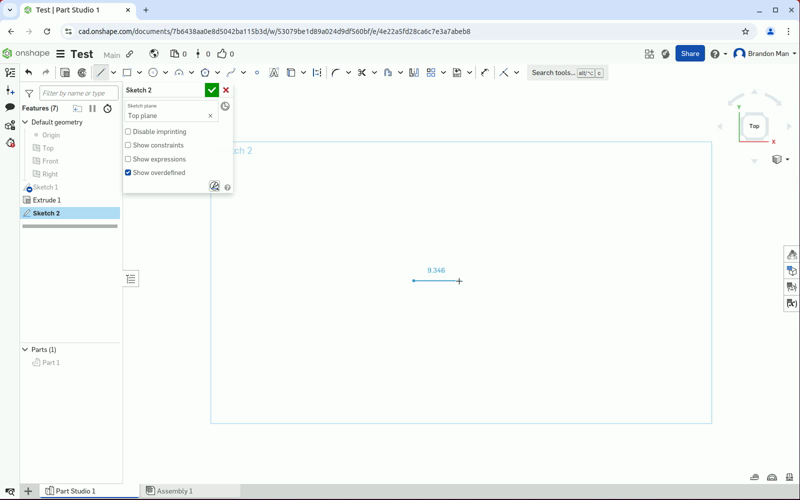
key_up(shift)
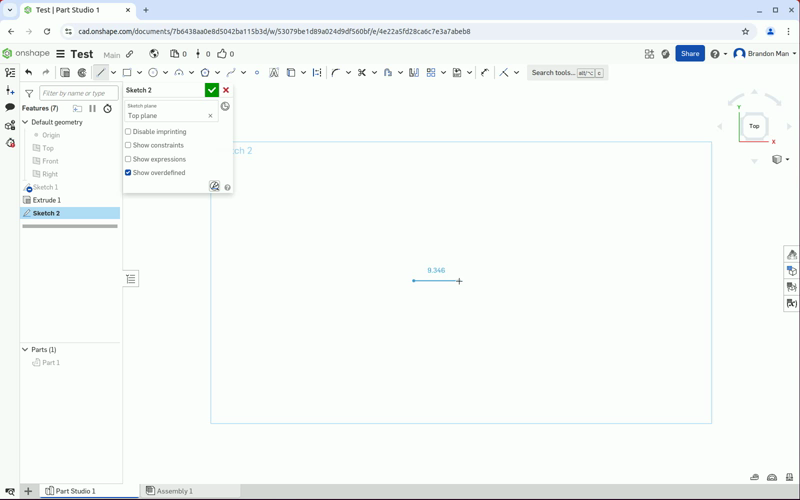
key_down(shift)
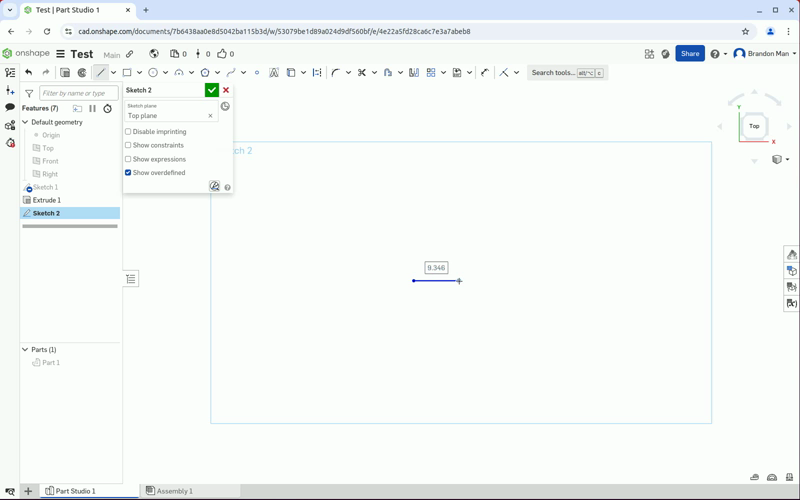
mouse_move(489, 280)
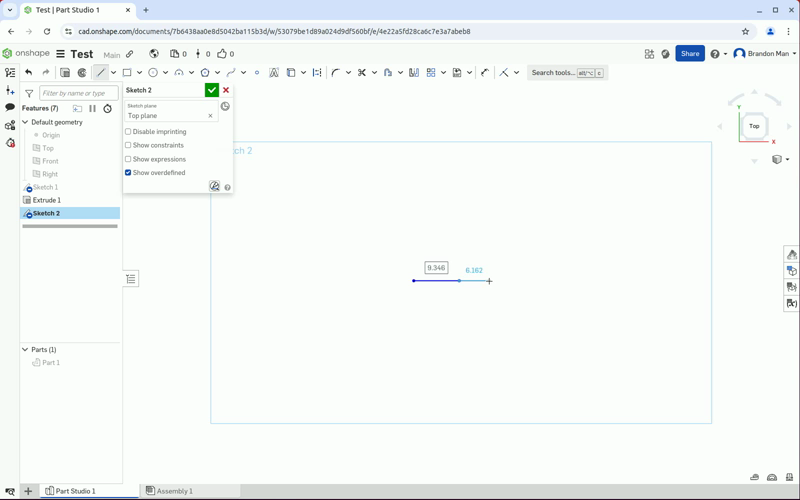
mouse_move(459, 278)
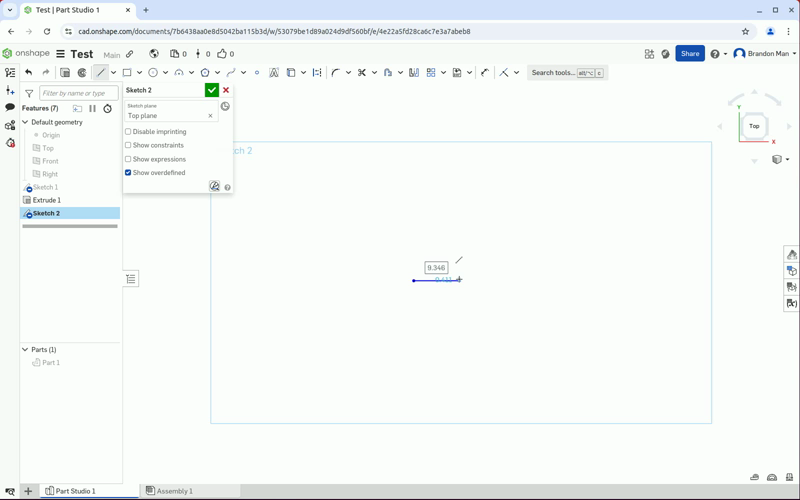
scroll(6)
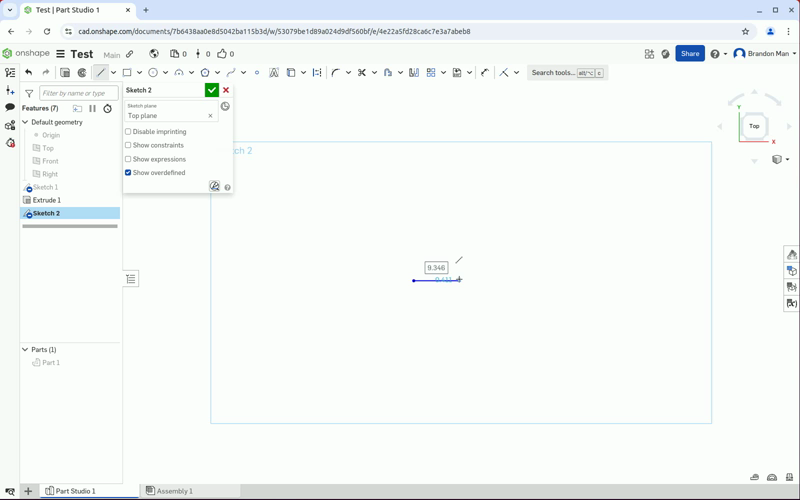
scroll(6)
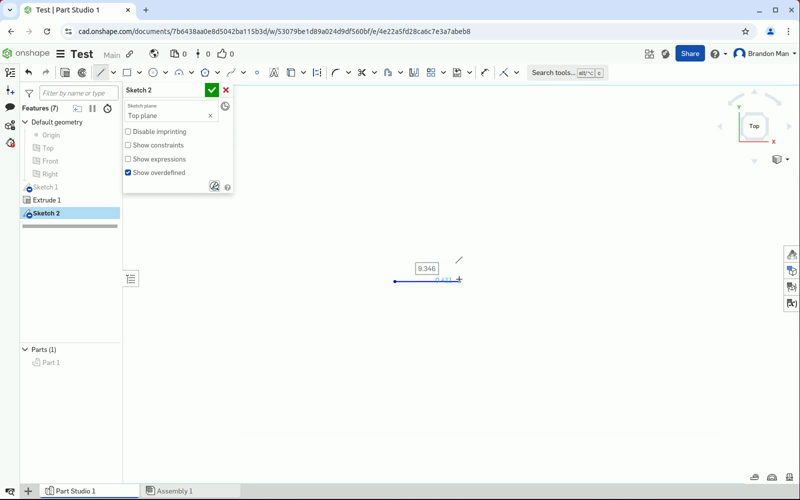
scroll(6)
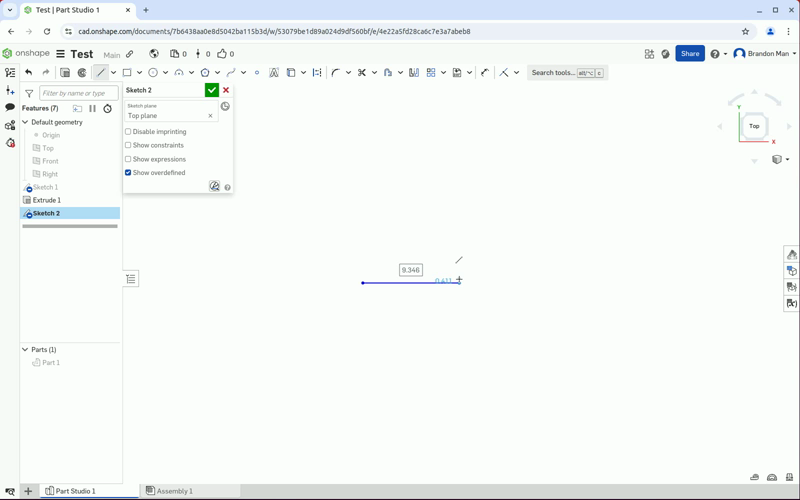
scroll(6)
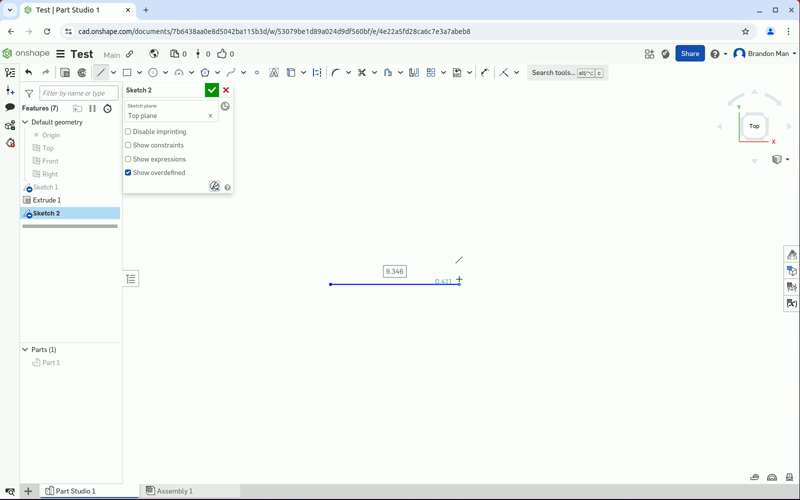
scroll(6)
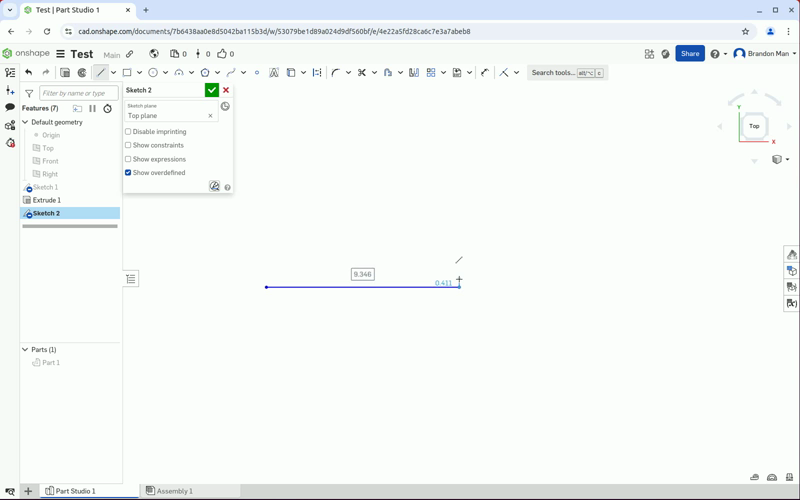
scroll(6)
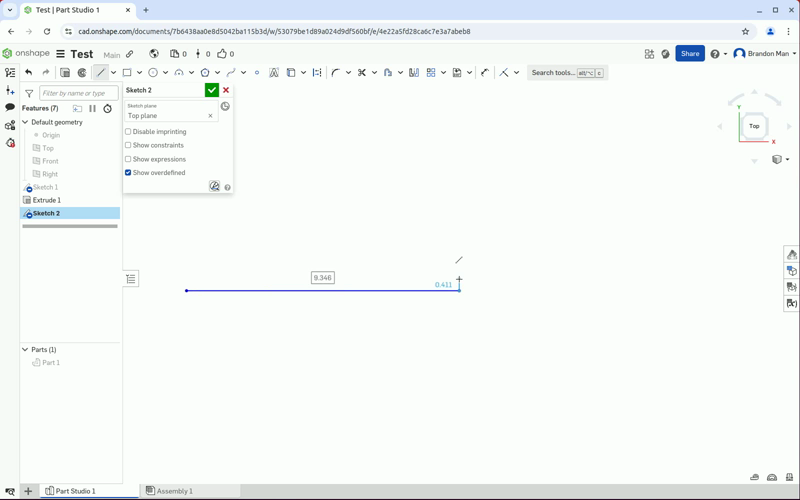
scroll(6)
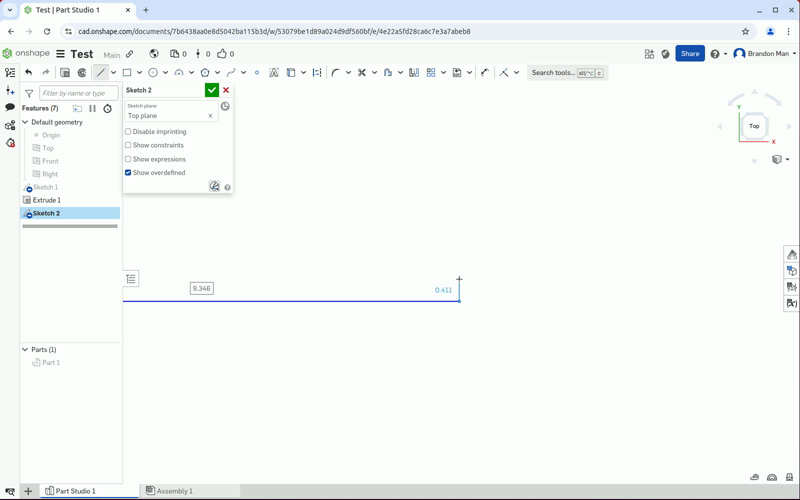
click(459, 278)
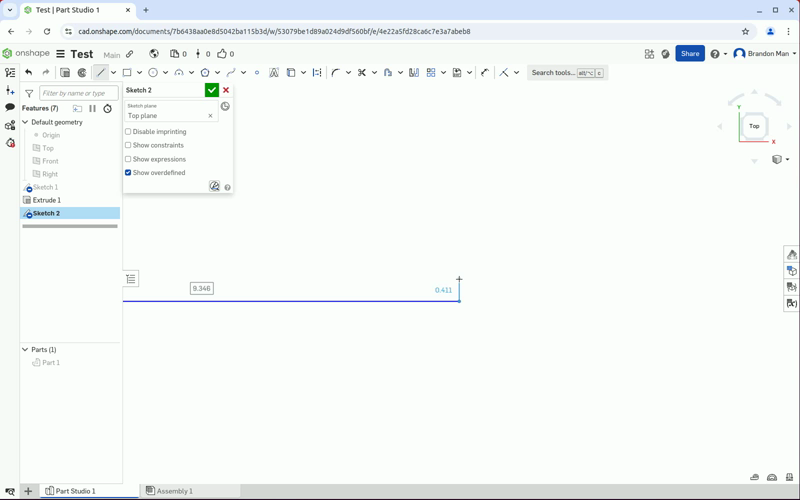
scroll(-6)
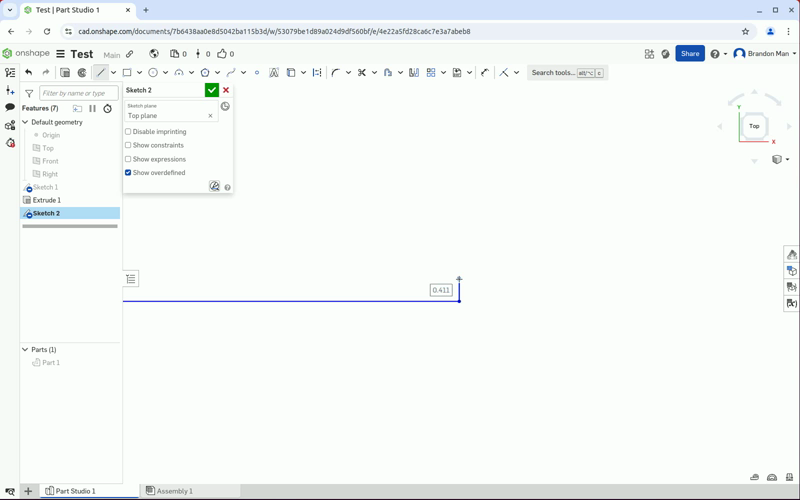
scroll(-6)
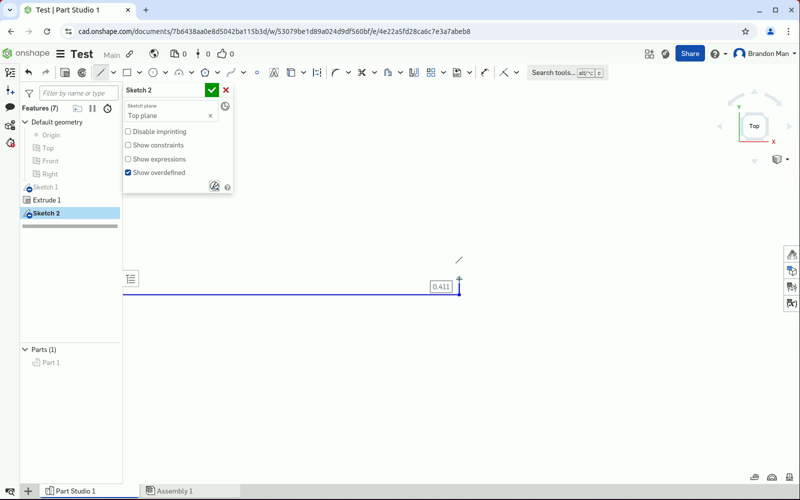
scroll(-6)
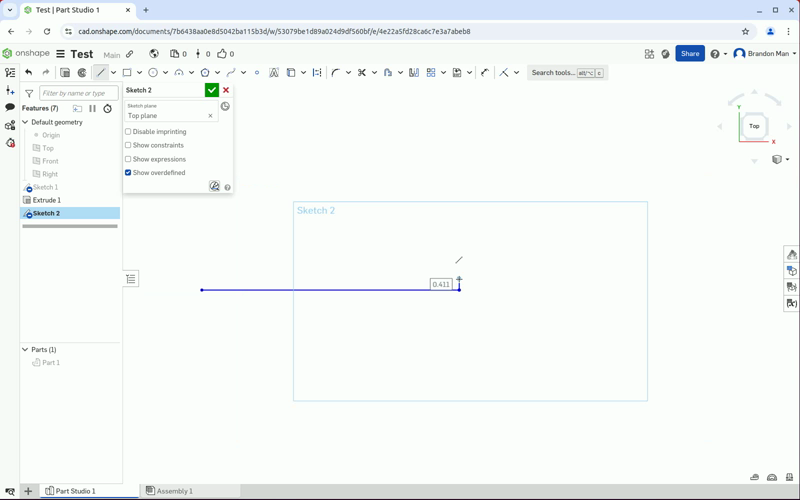
scroll(-6)
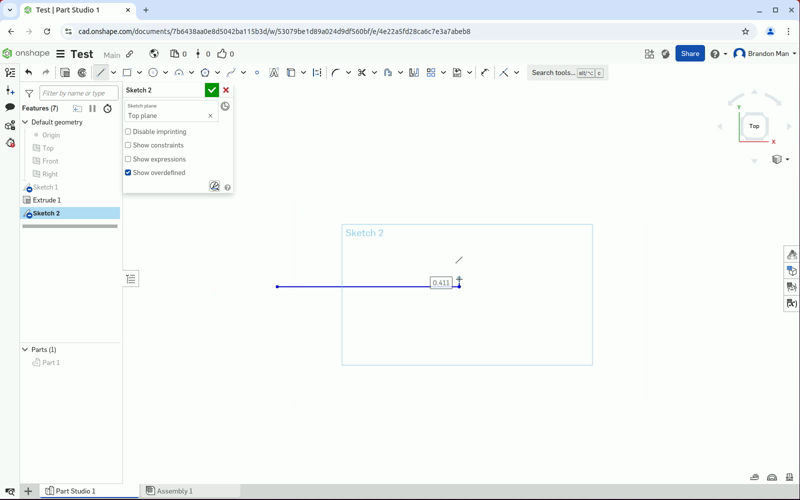
scroll(-6)
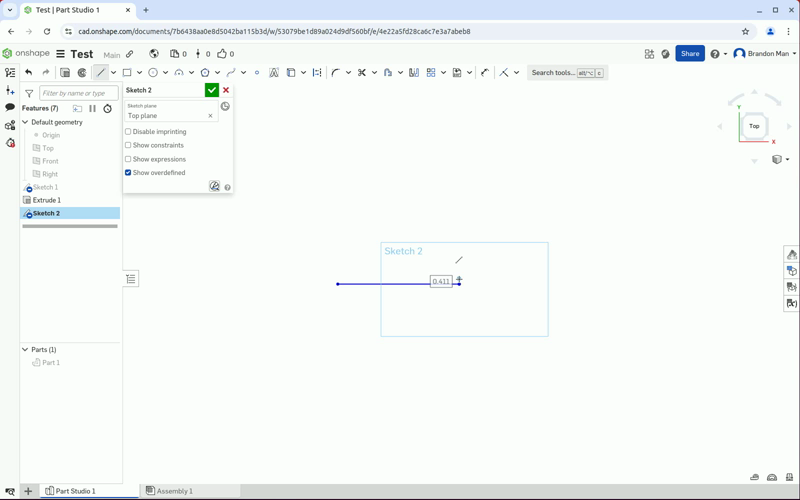
scroll(-6)
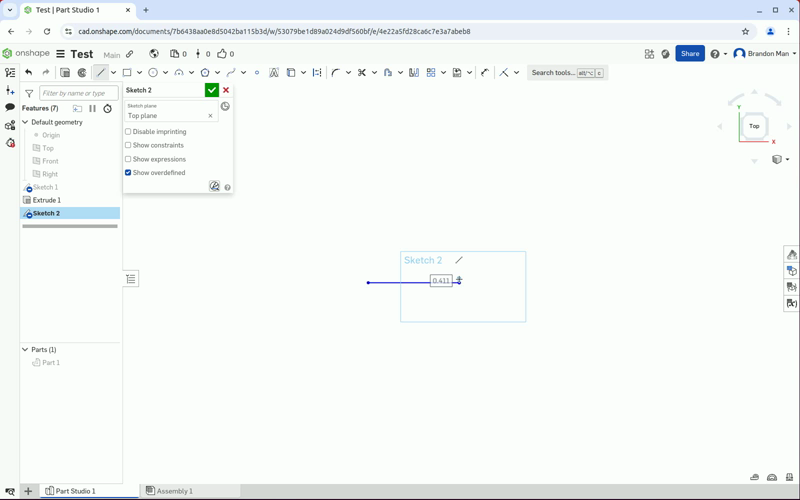
scroll(-6)
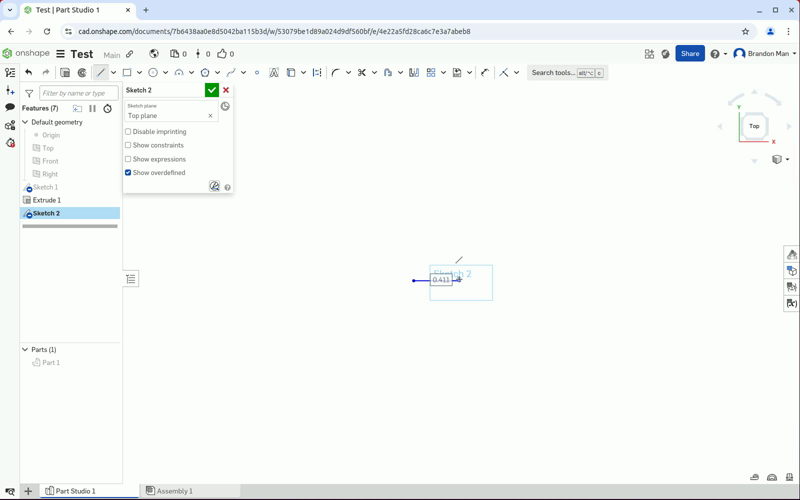
key_up(shift)
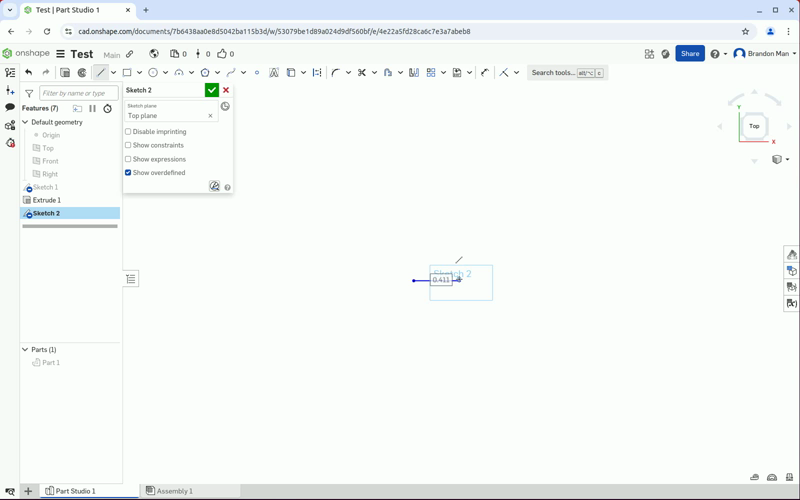
key_down(shift)
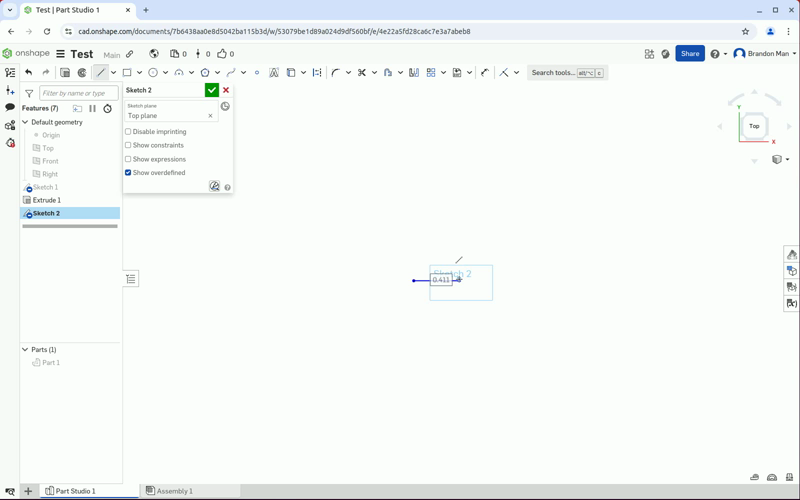
mouse_move(489, 278)
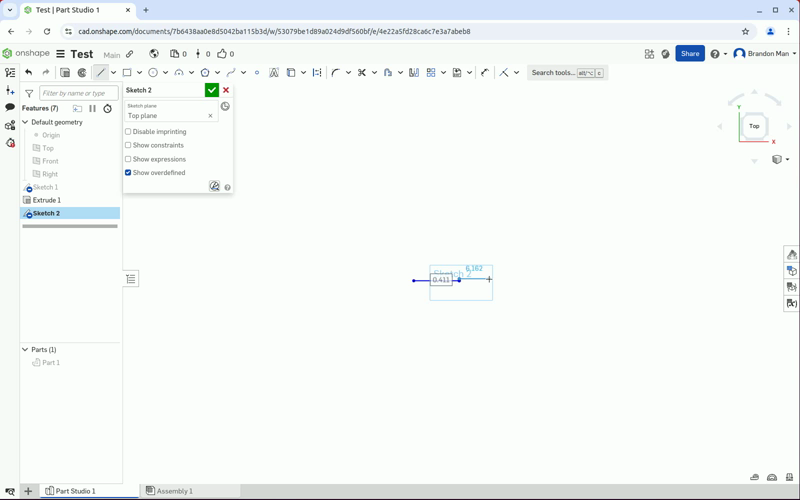
mouse_move(413, 278)
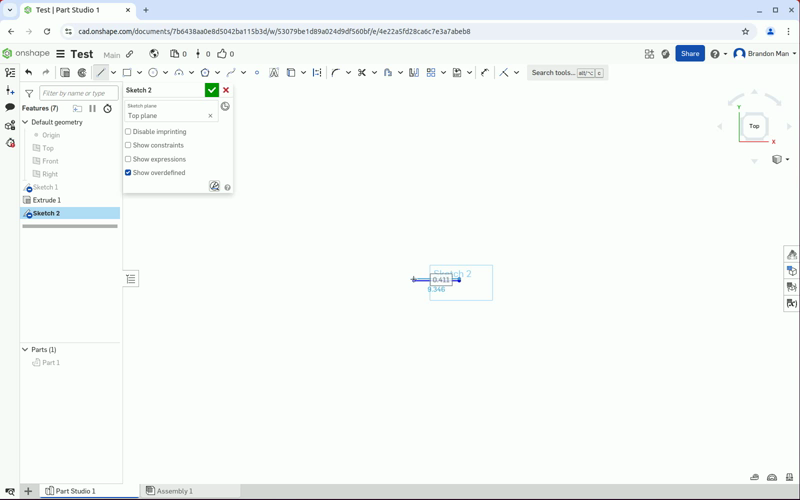
scroll(6)
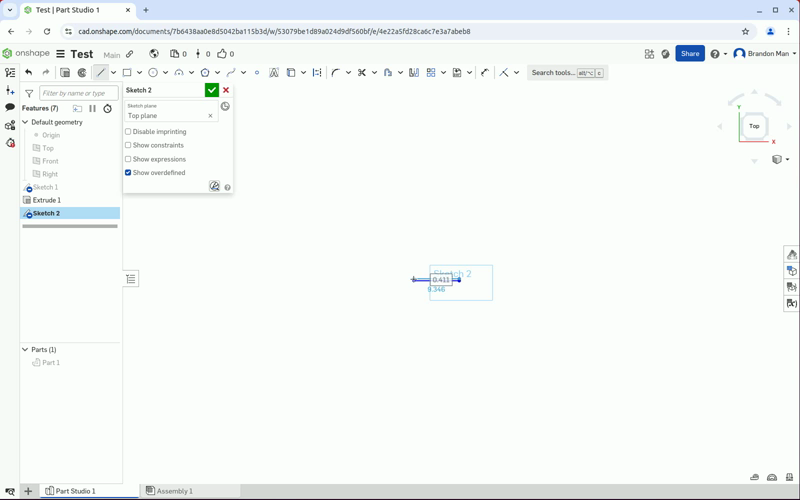
scroll(6)
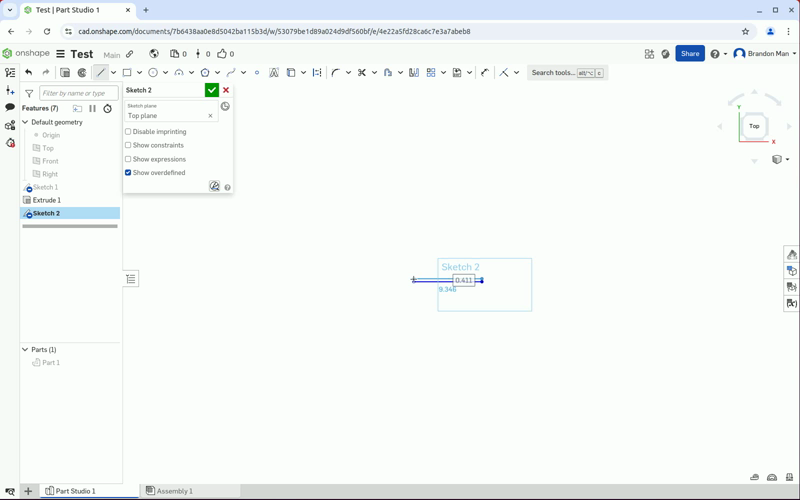
scroll(6)
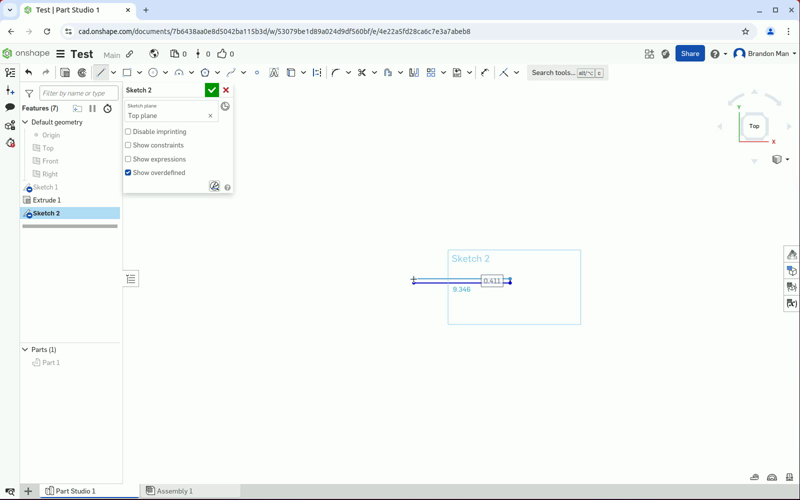
scroll(6)
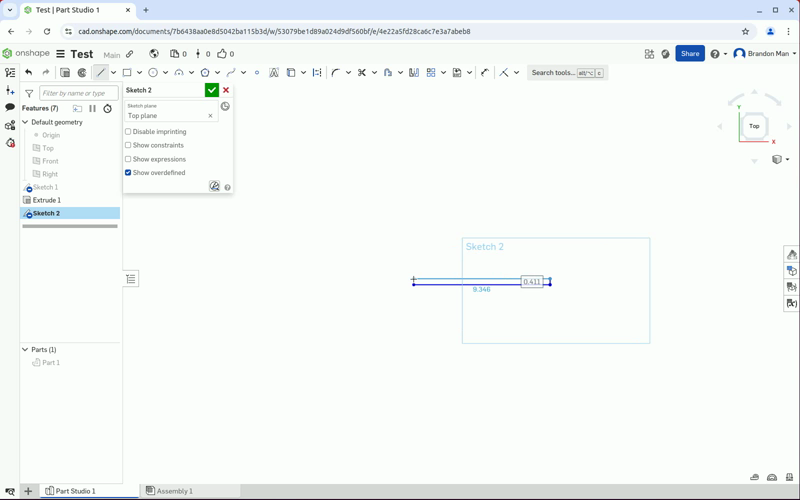
scroll(6)
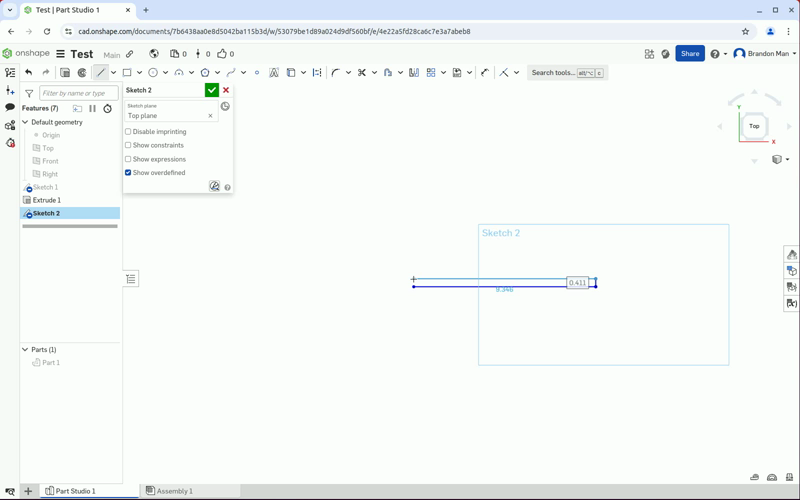
scroll(6)
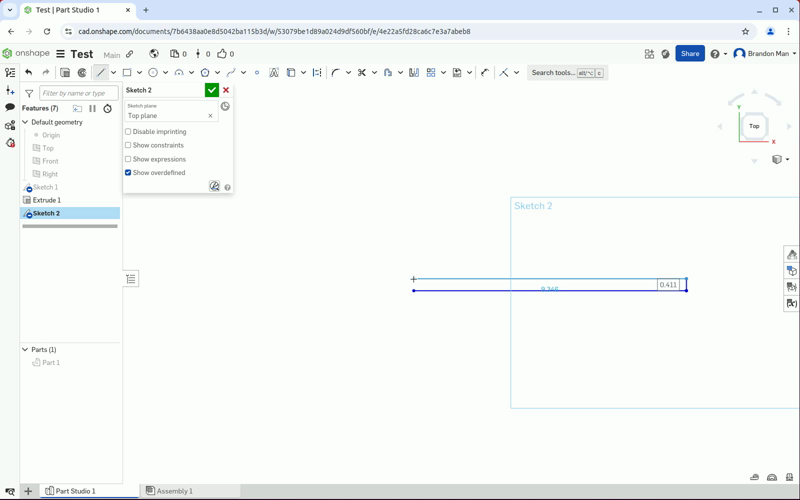
scroll(6)
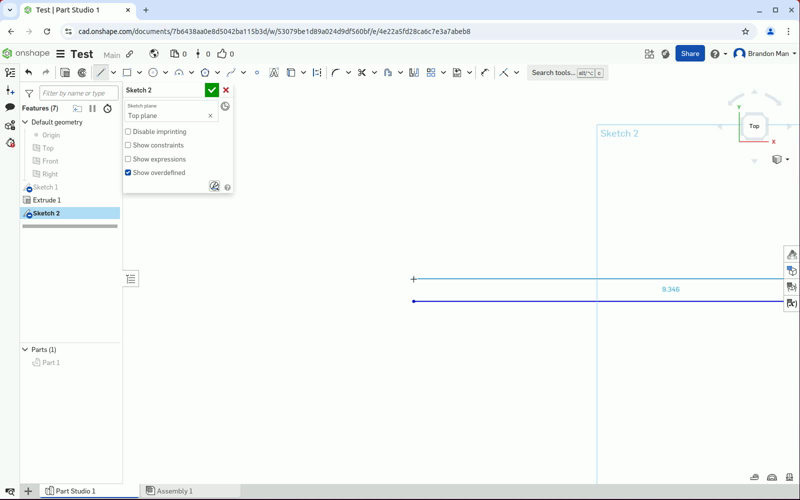
click(413, 278)
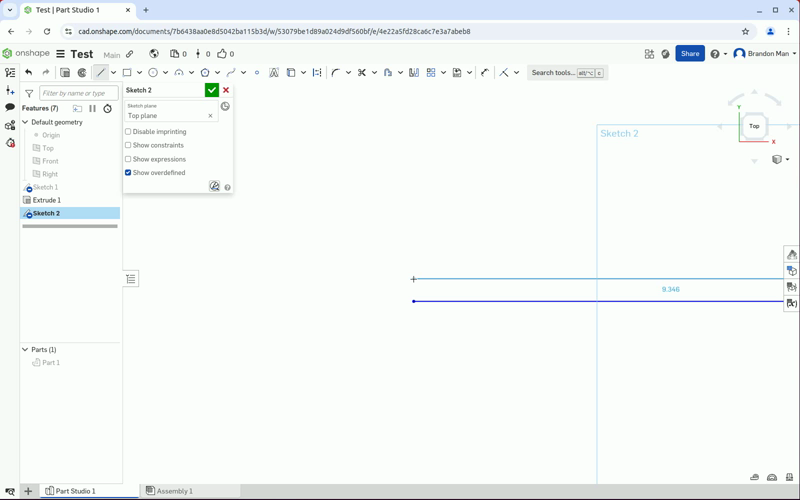
scroll(-6)
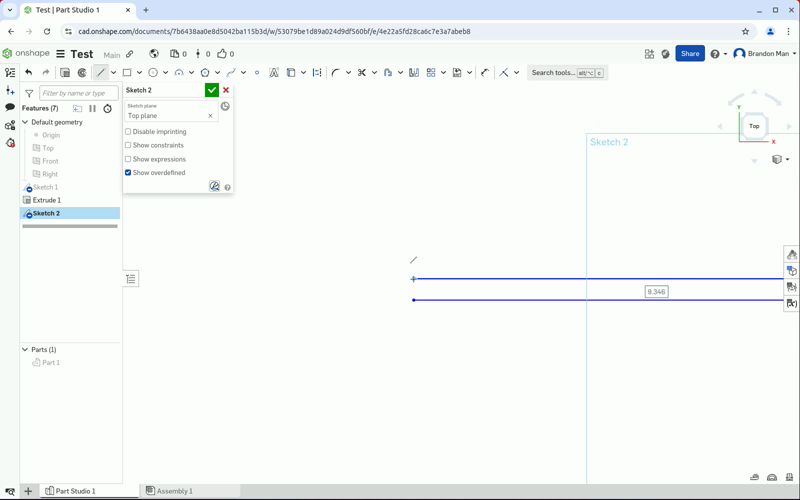
scroll(-6)
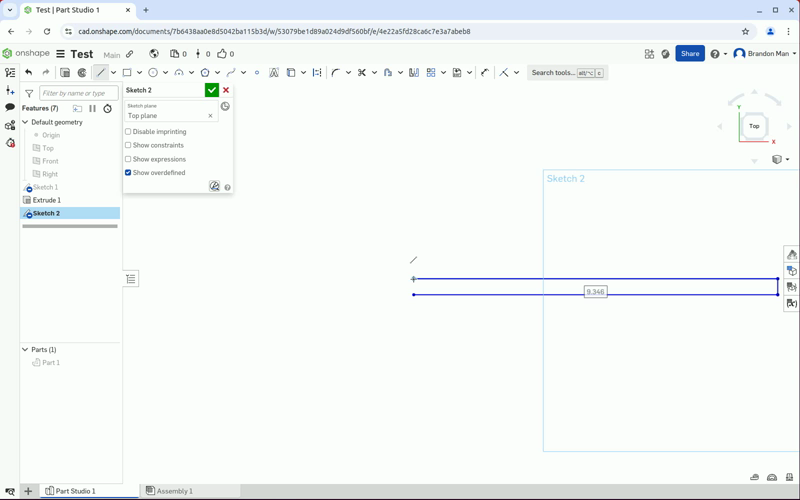
scroll(-6)
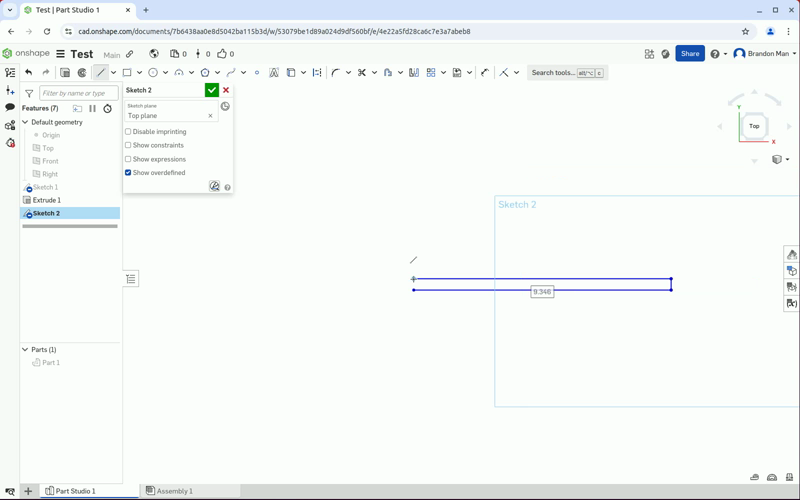
scroll(-6)
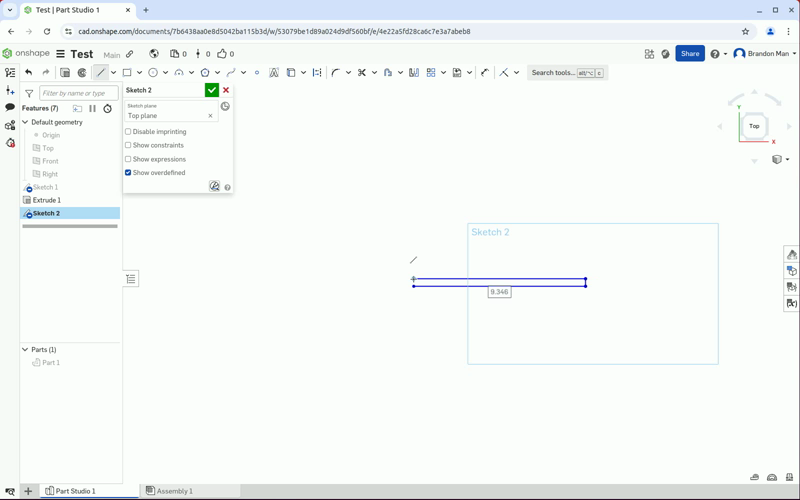
scroll(-6)
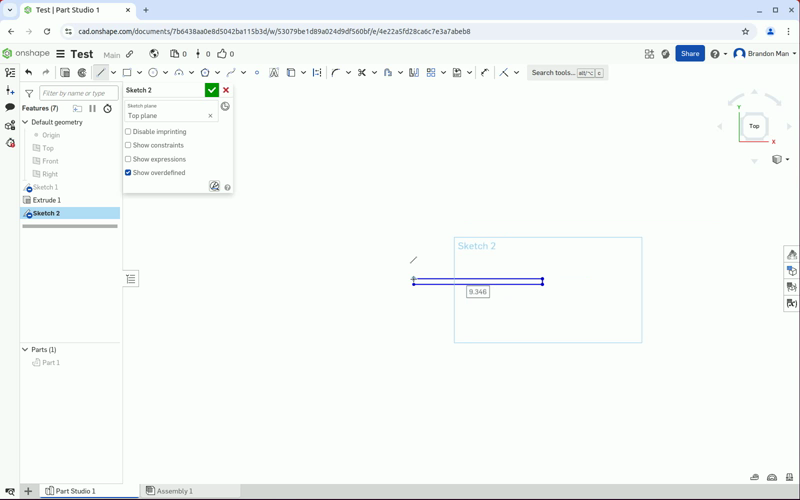
scroll(-6)
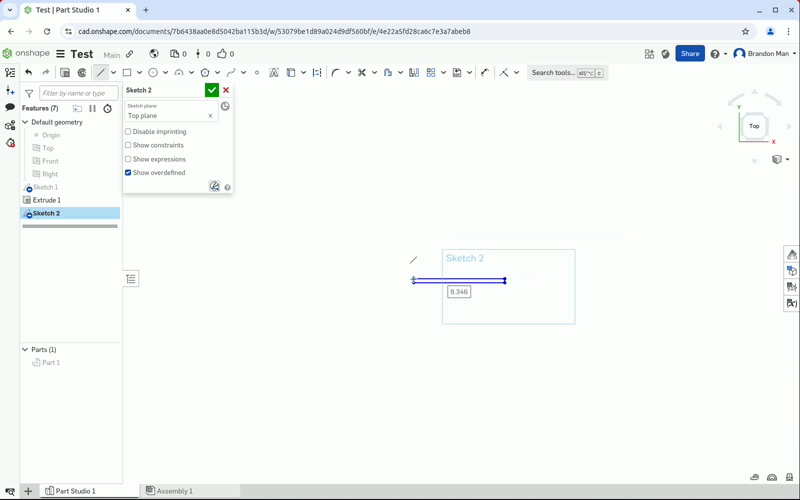
scroll(-6)
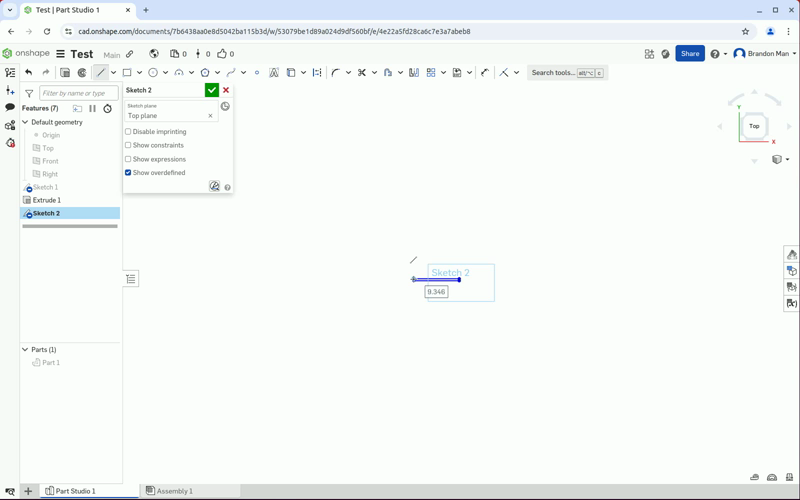
key_up(shift)
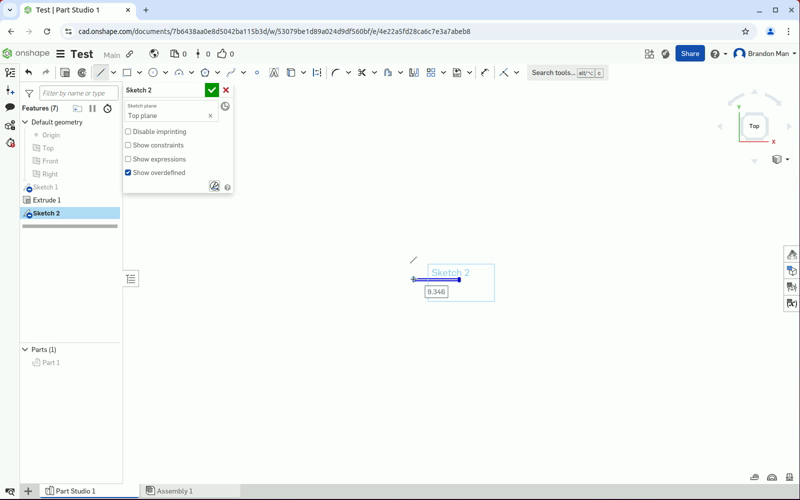
mouse_move(444, 278)
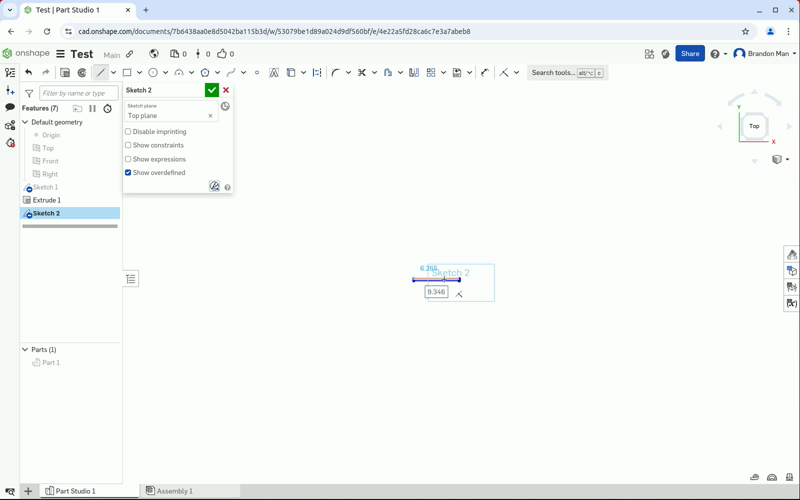
key_down(shift)
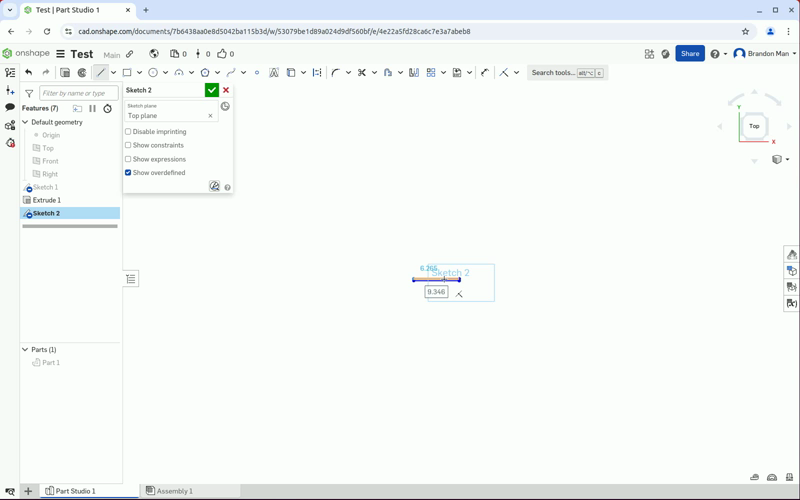
mouse_move(413, 280)
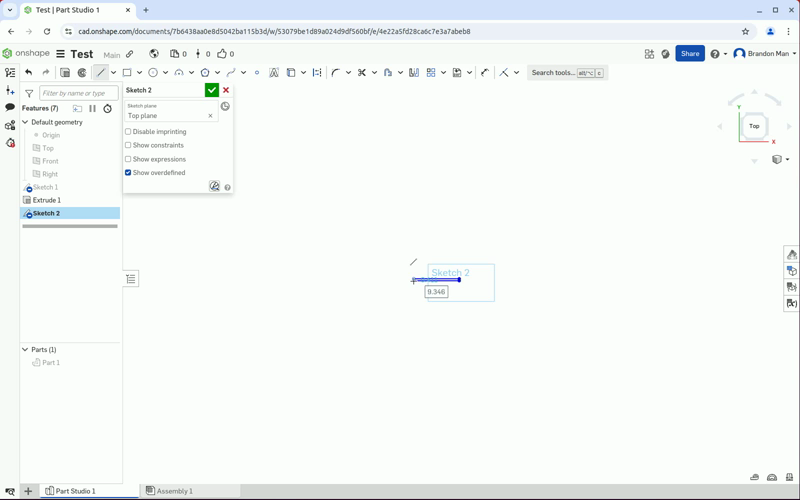
scroll(6)
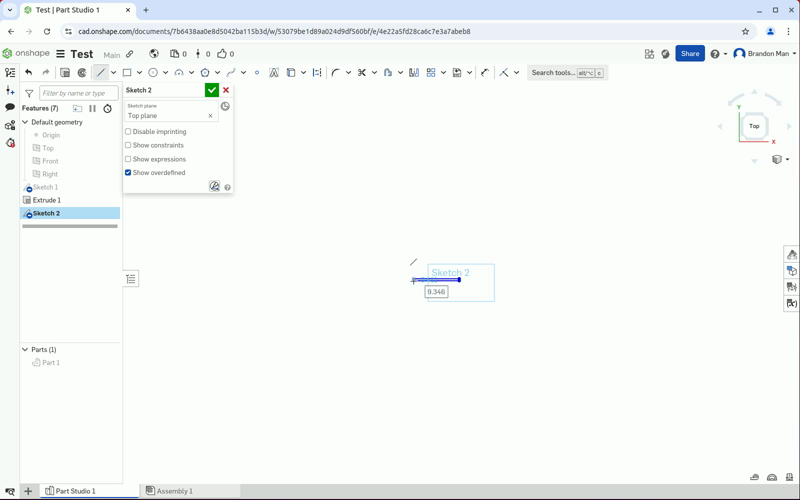
scroll(6)
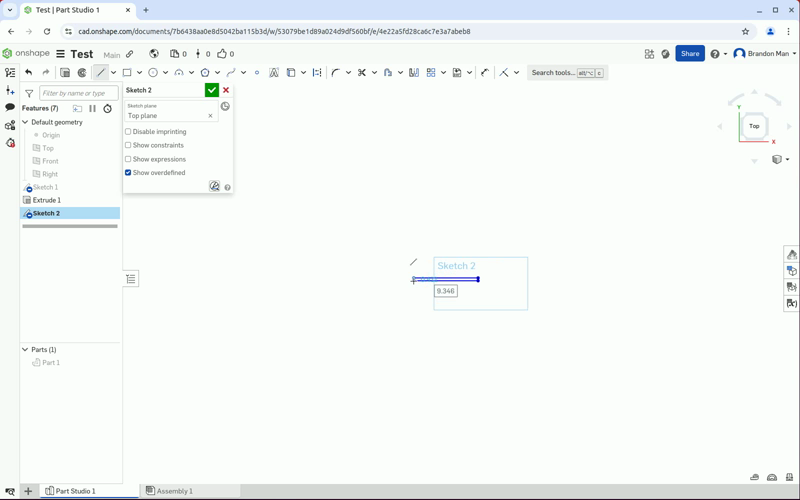
scroll(6)
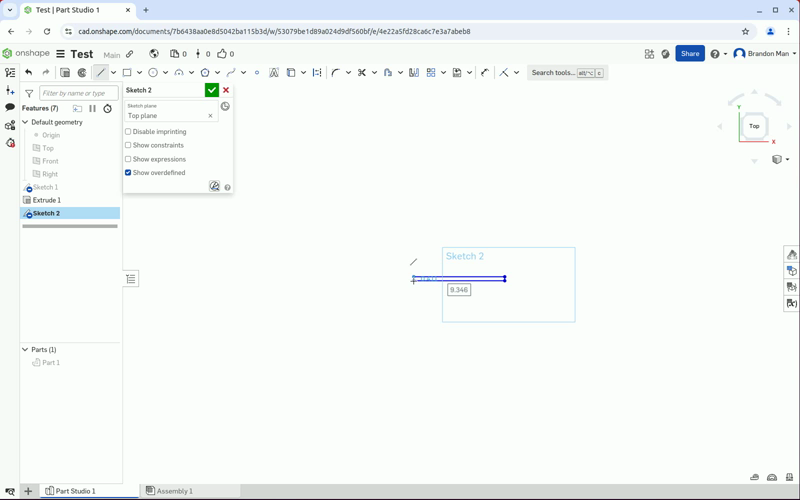
scroll(6)
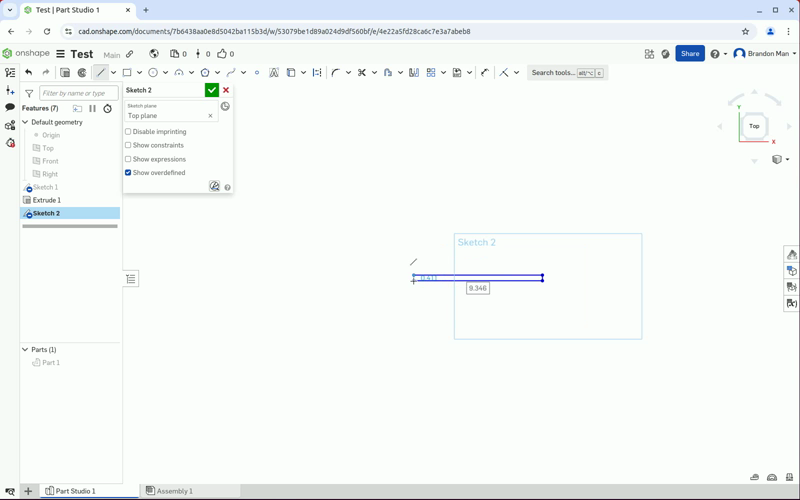
scroll(6)
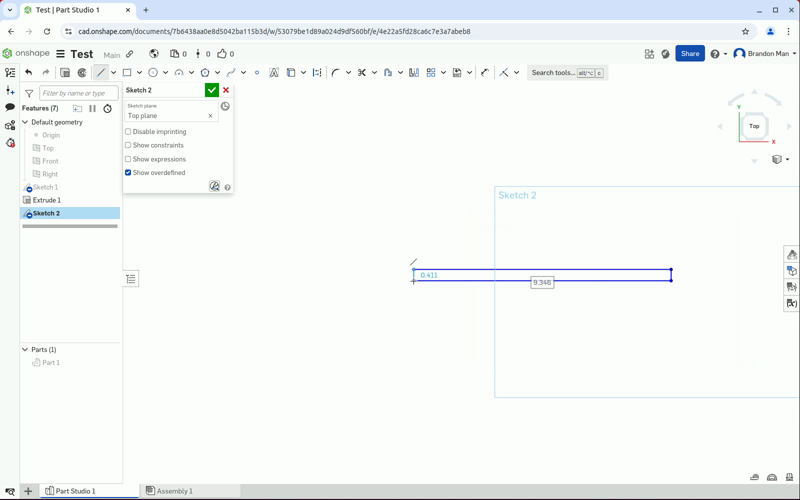
scroll(6)
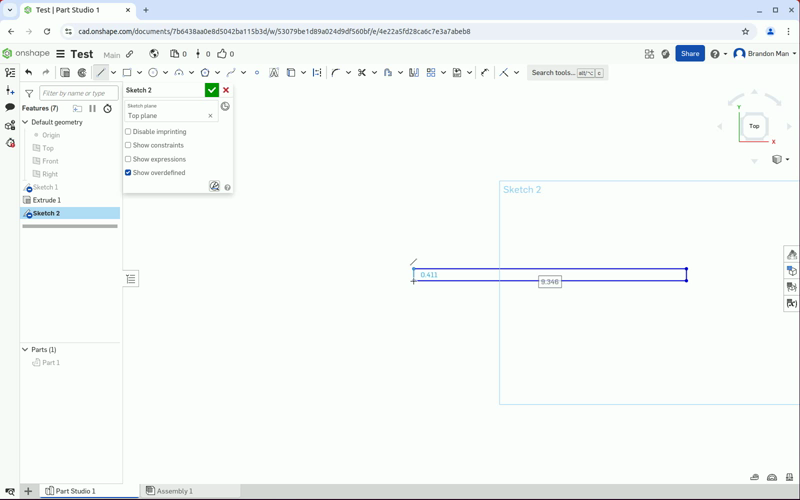
scroll(6)
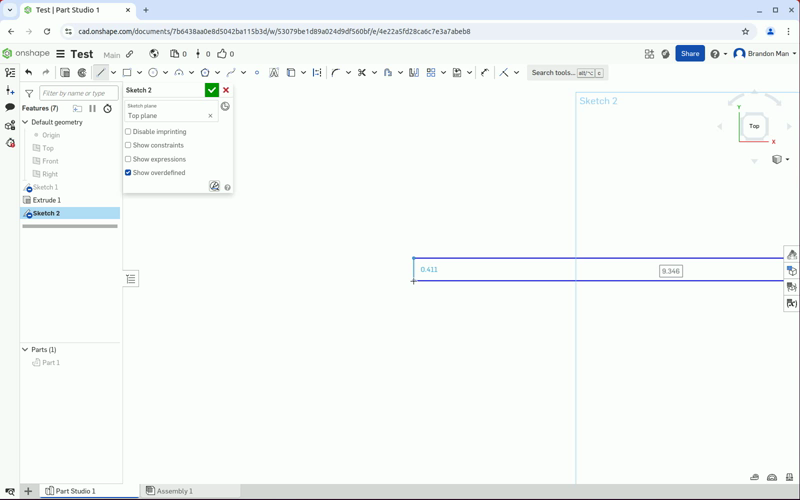
key_up(shift)
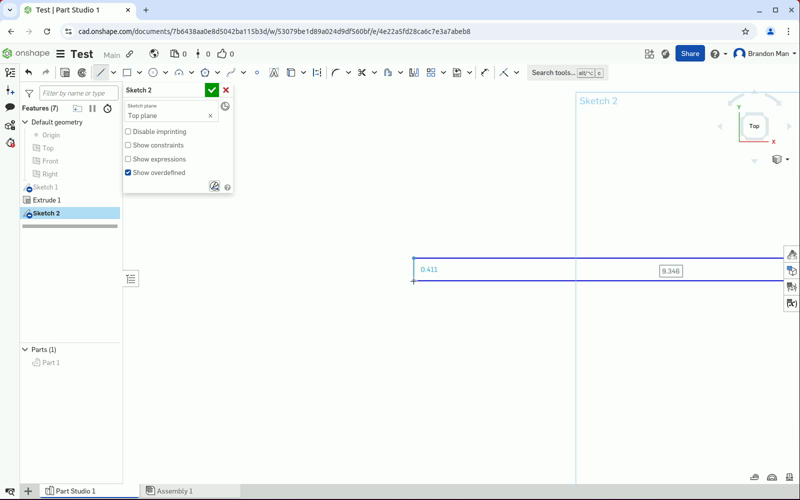
click(413, 280)
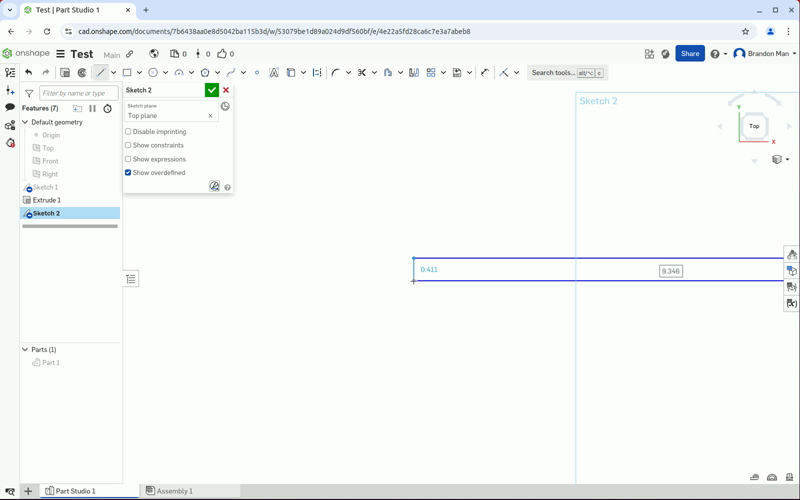
scroll(-6)
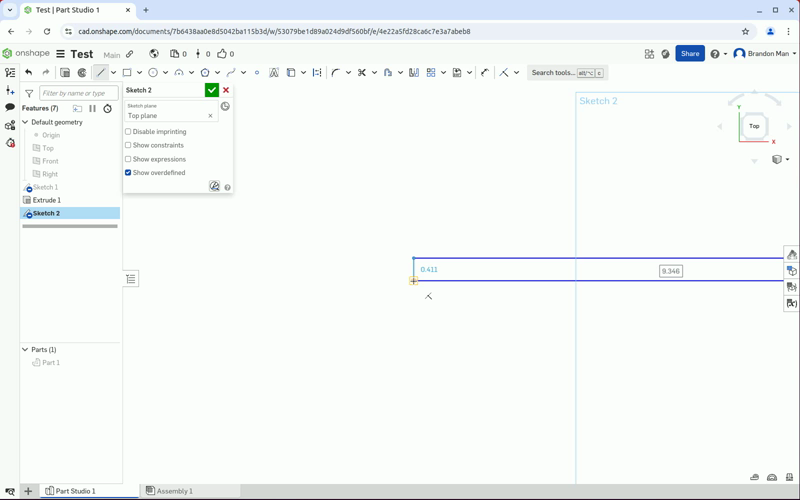
scroll(-6)
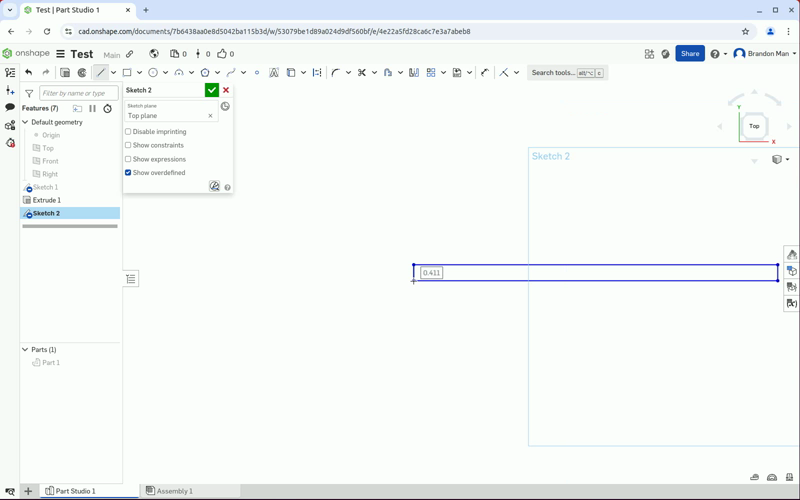
scroll(-6)
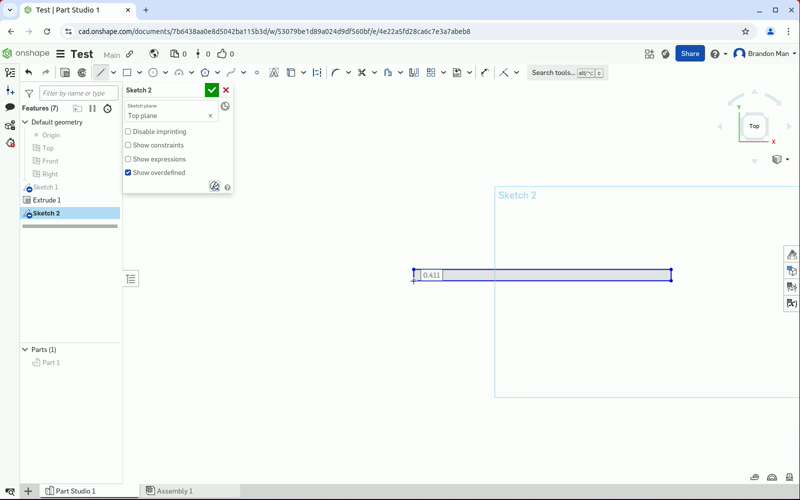
scroll(-6)
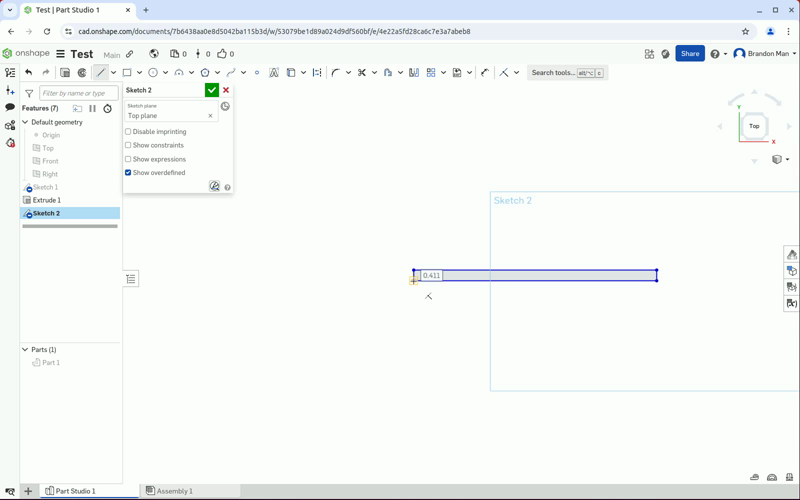
scroll(-6)
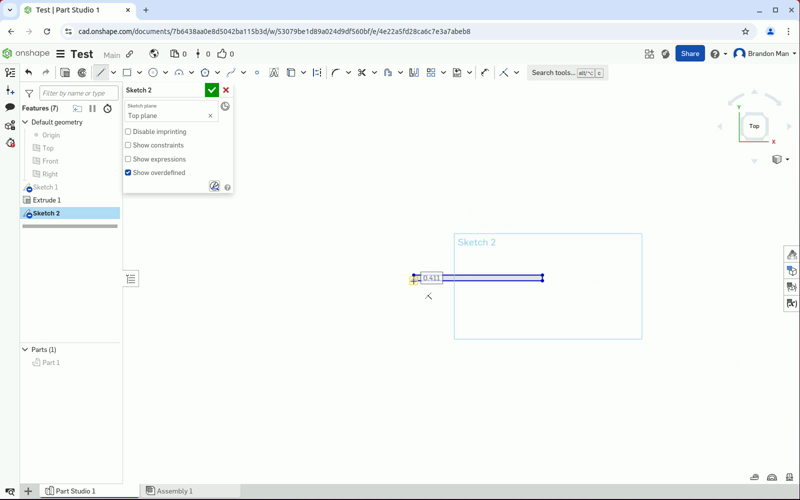
scroll(-6)
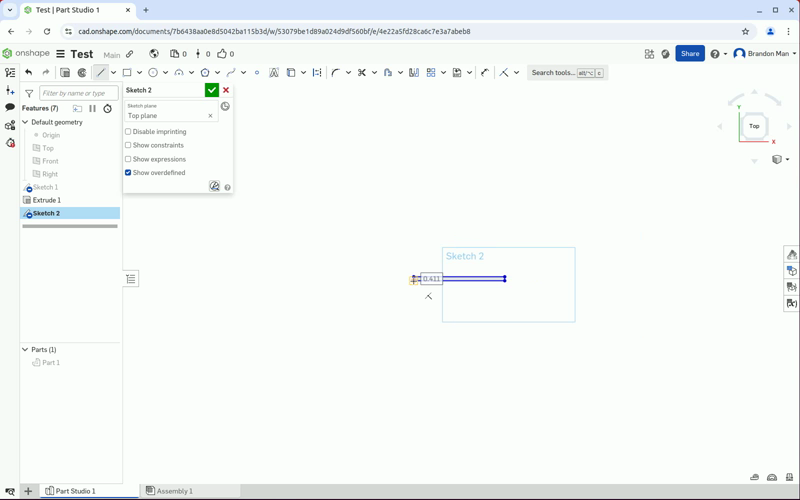
scroll(-6)
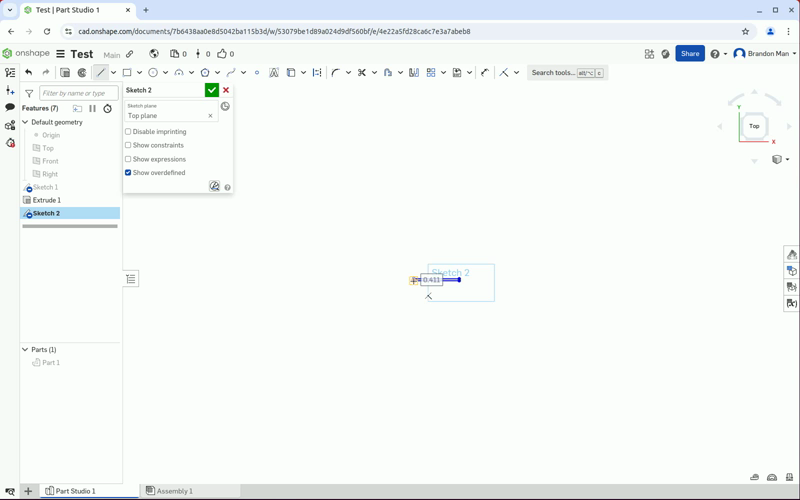
key(esc)
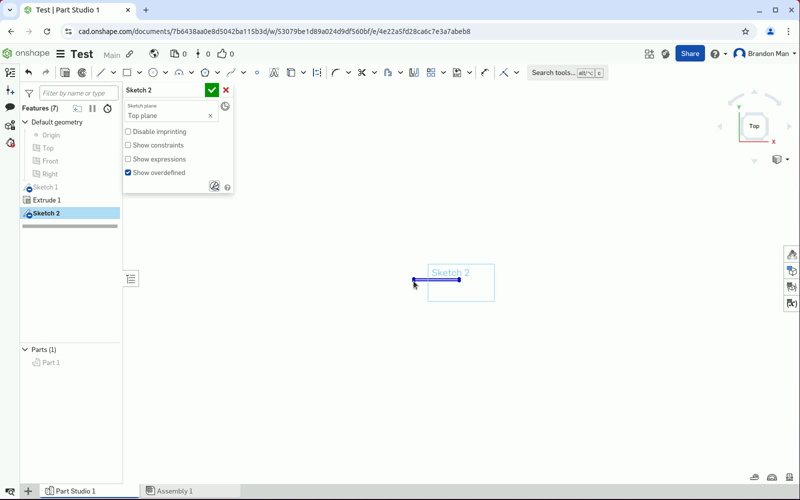
mouse_move(456, 279)
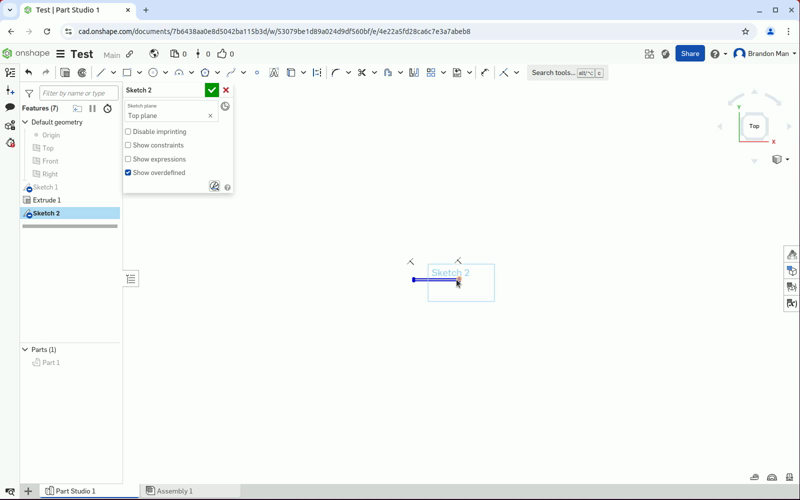
scroll(6)
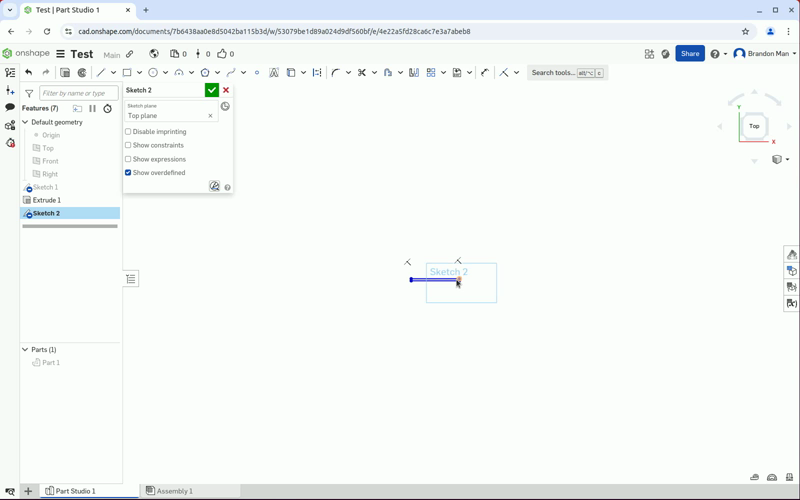
scroll(6)
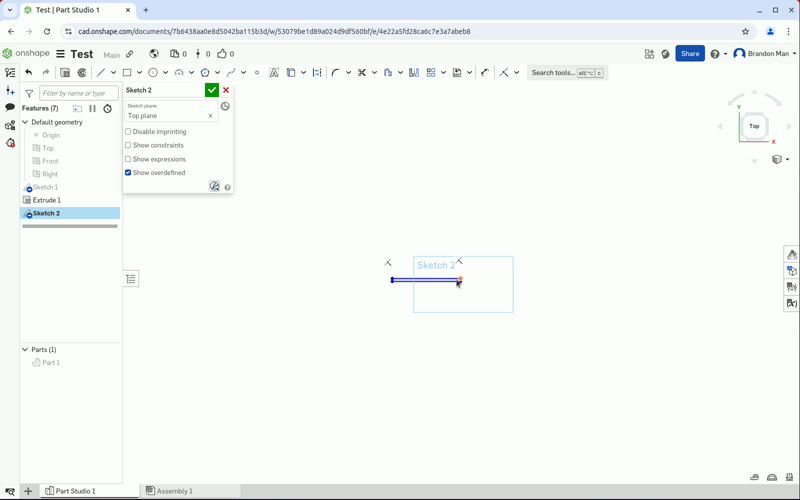
scroll(6)
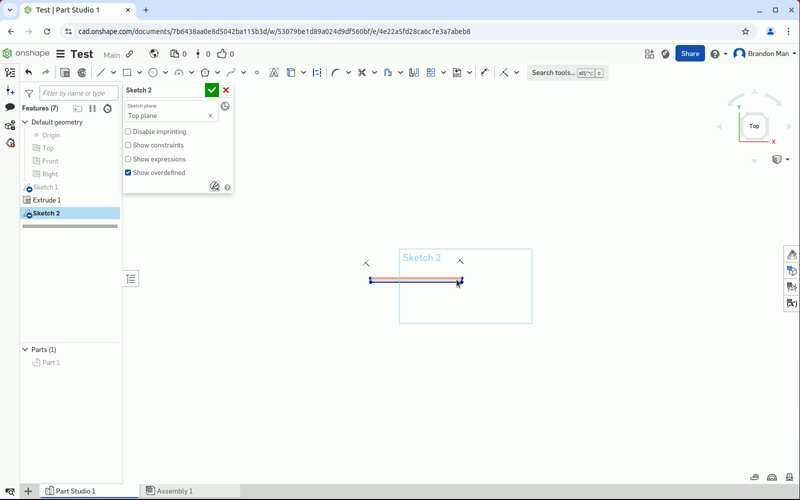
scroll(6)
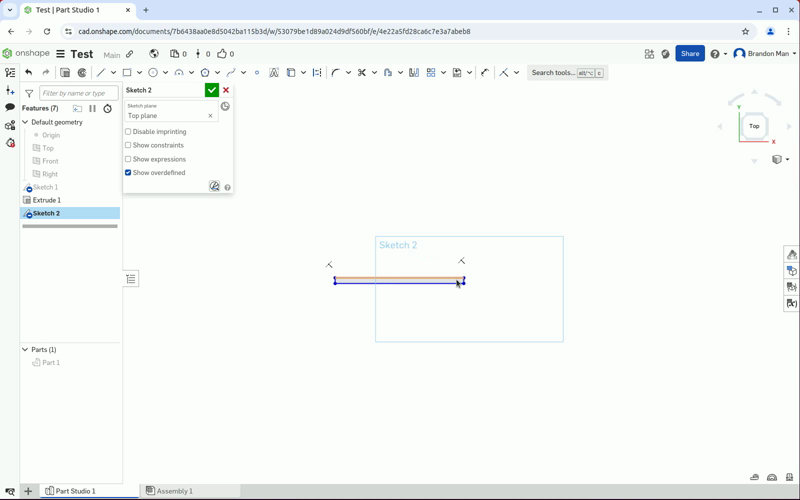
scroll(6)
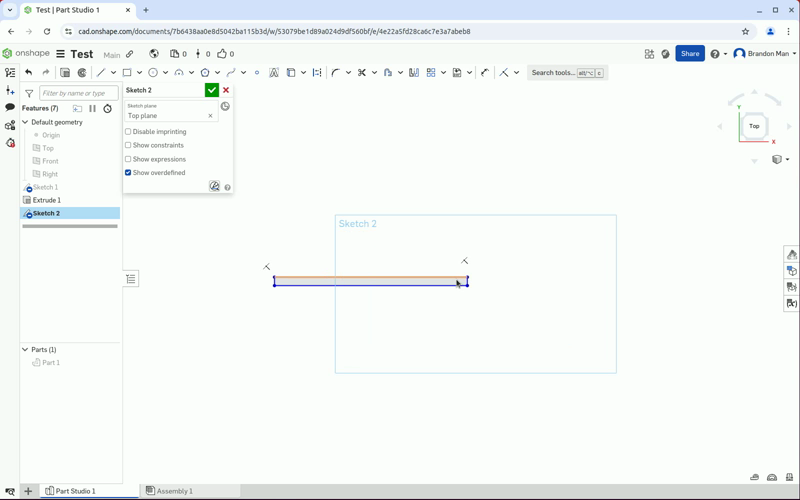
scroll(6)
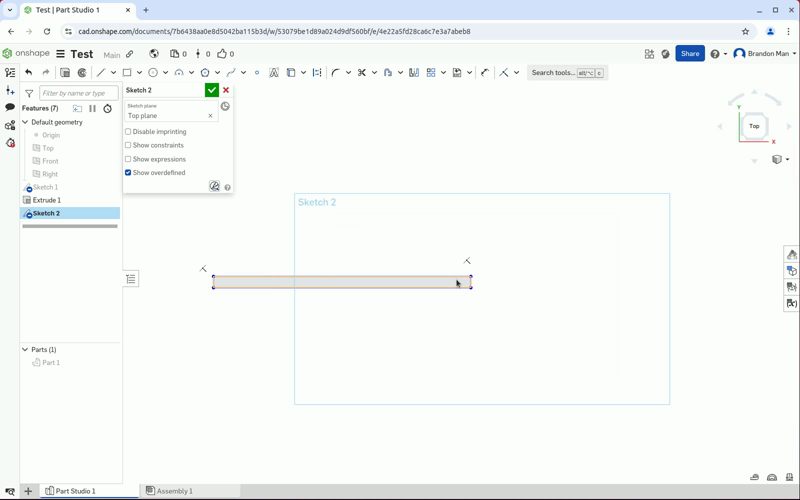
scroll(6)
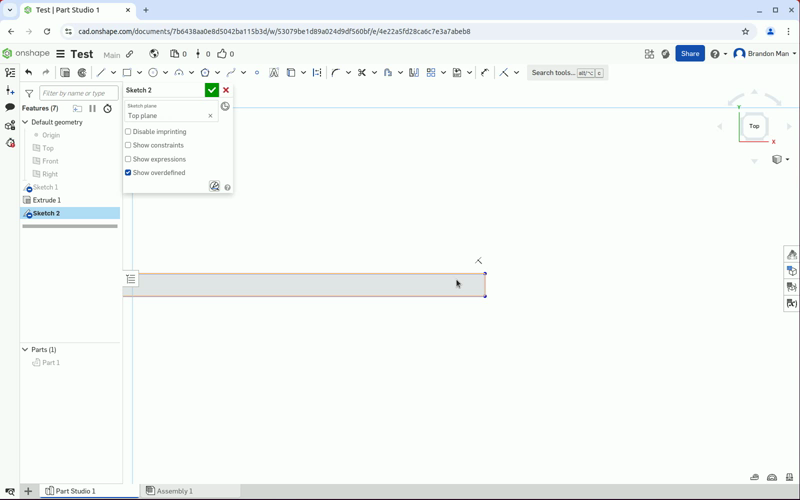
click(456, 279)
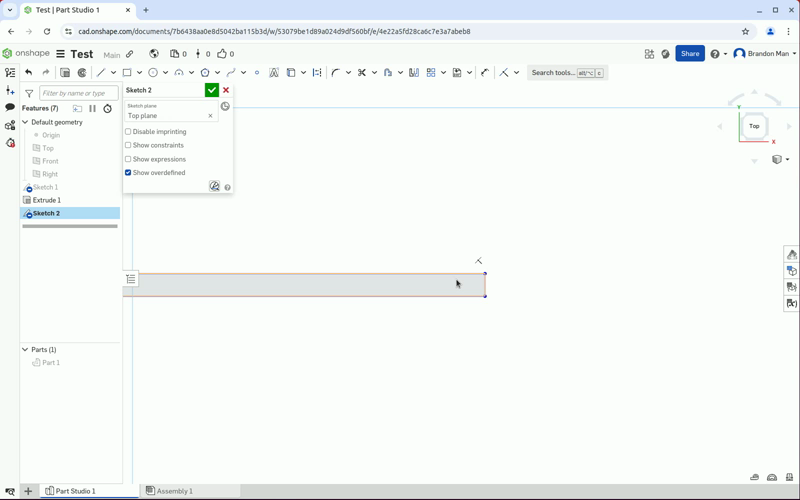
scroll(-6)
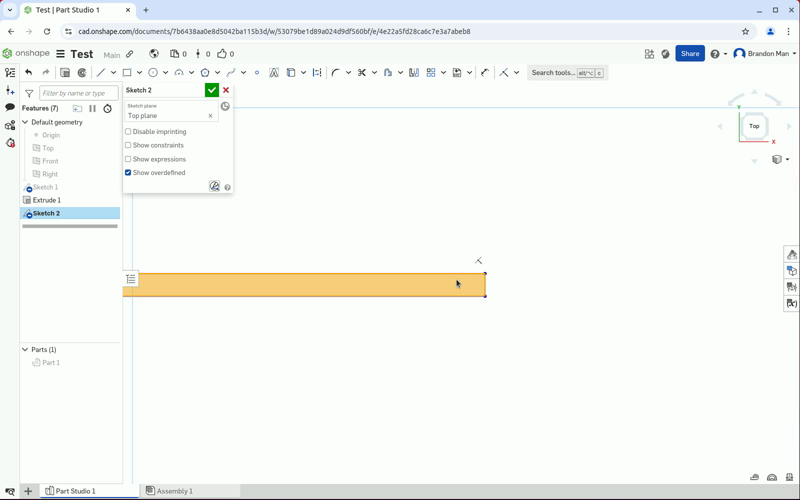
scroll(-6)
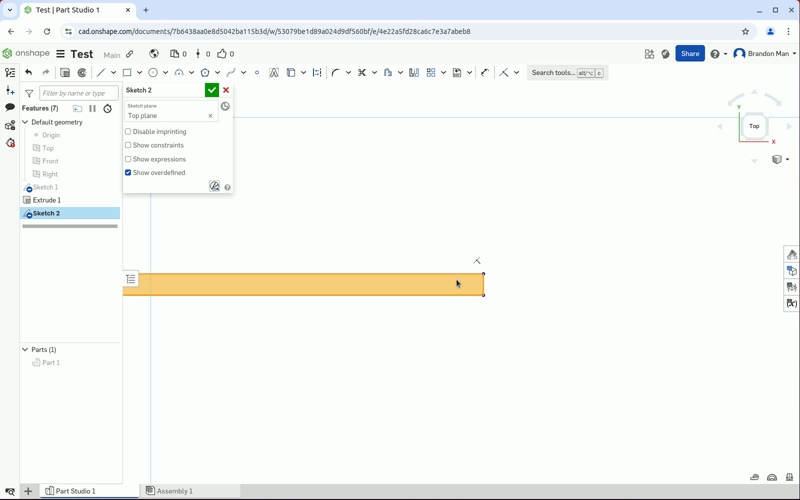
scroll(-6)
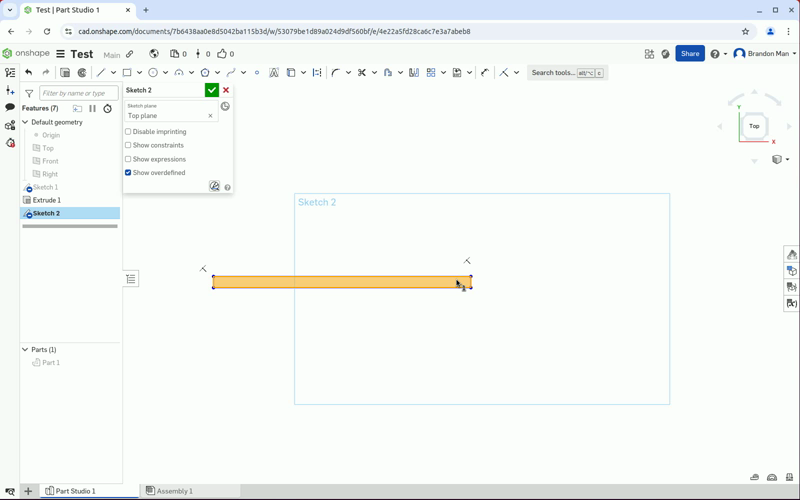
scroll(-6)
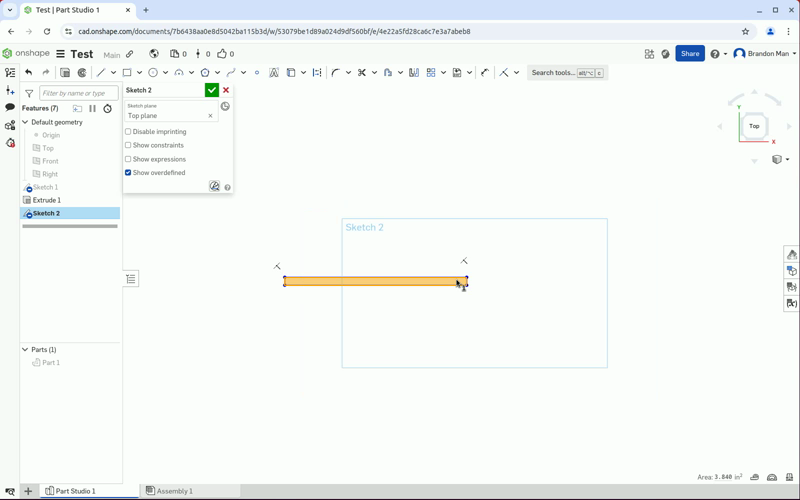
scroll(-6)
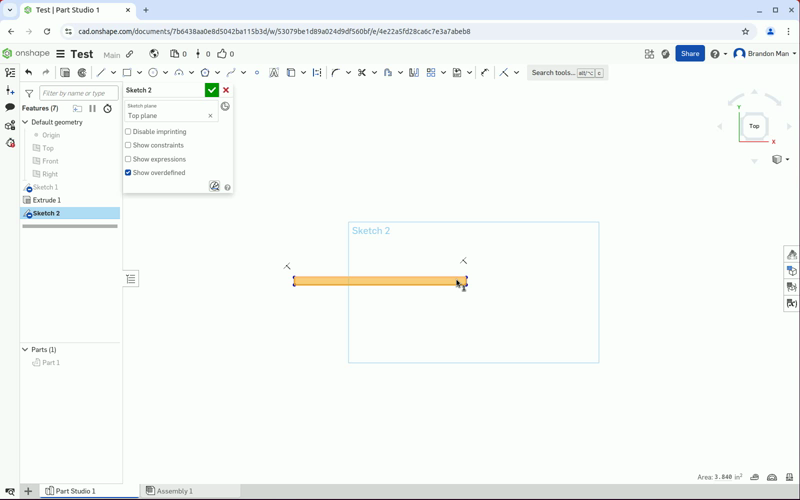
scroll(-6)
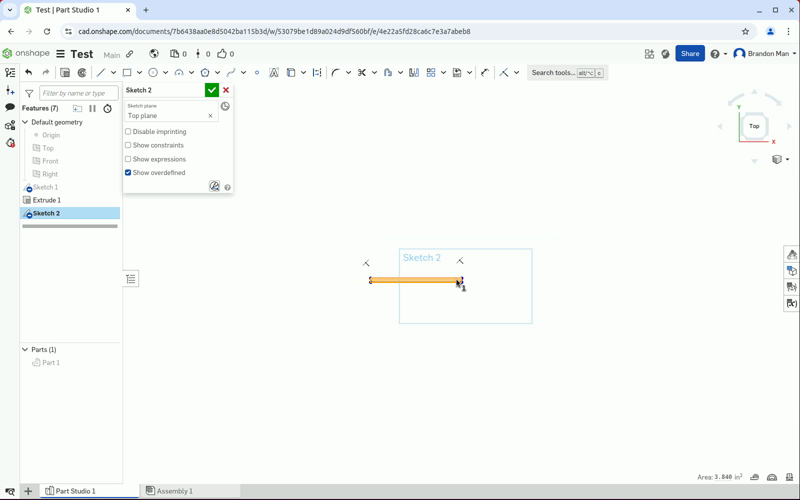
scroll(-6)
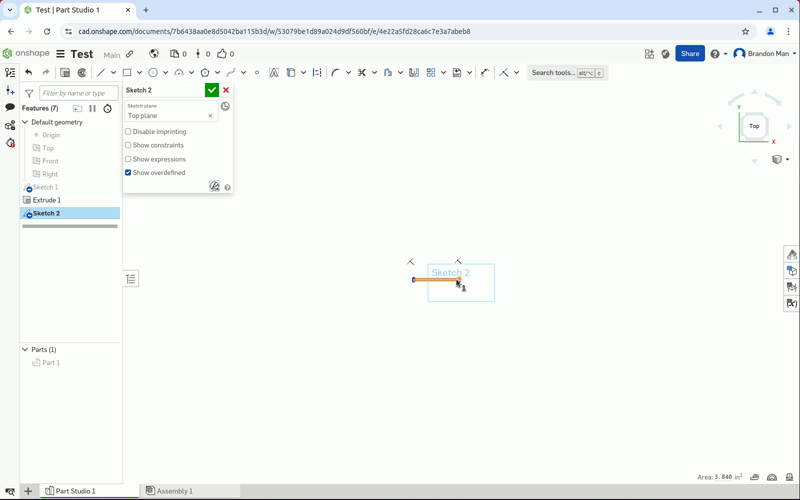
mouse_move(73, 352)
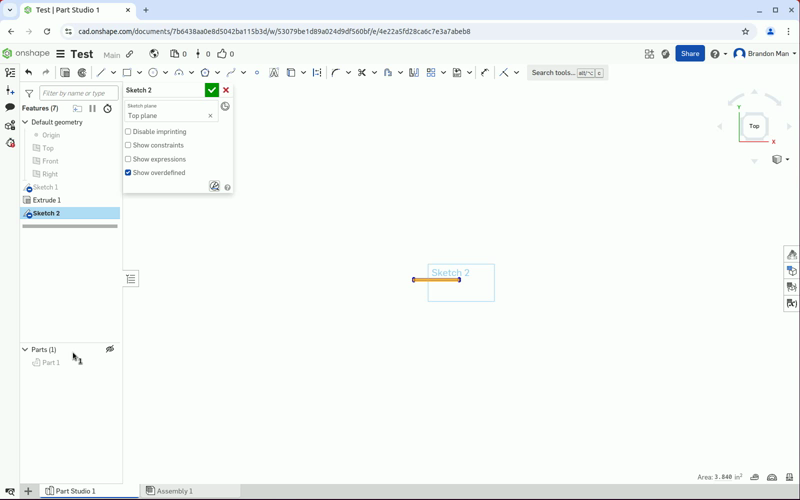
key(shift+y)
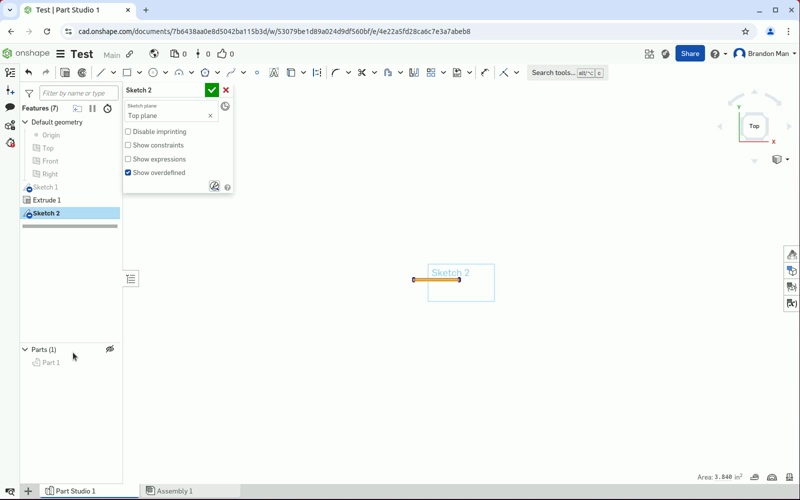
key(shift+e)
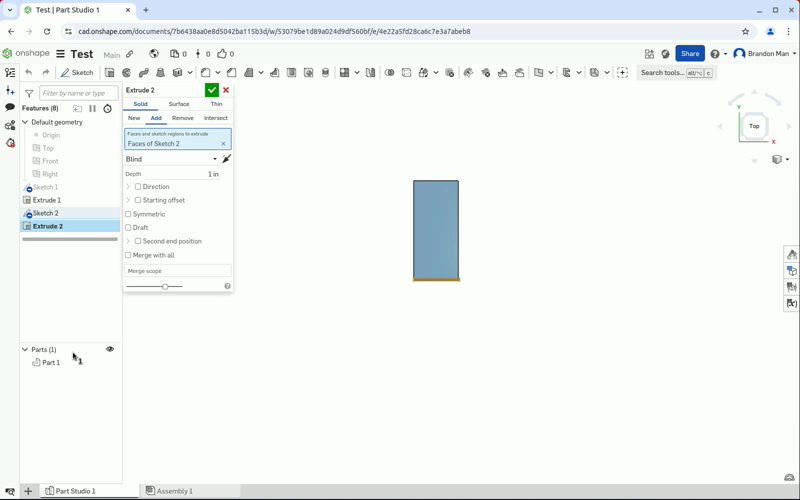
mouse_move(143, 106)
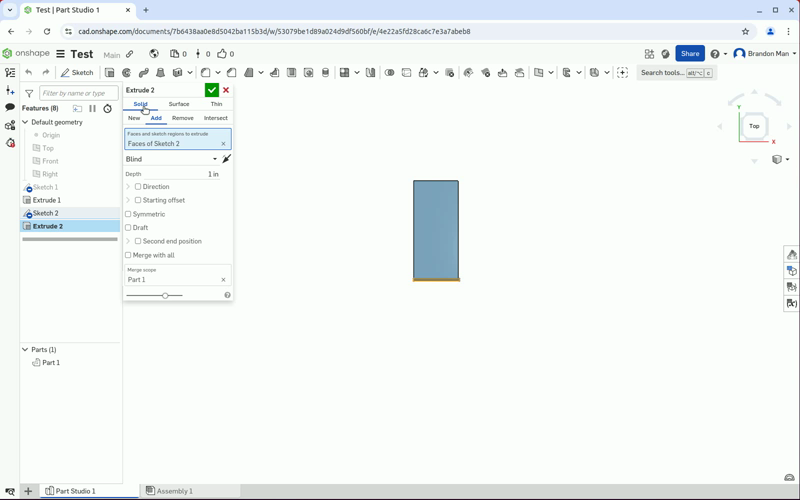
click(143, 106)
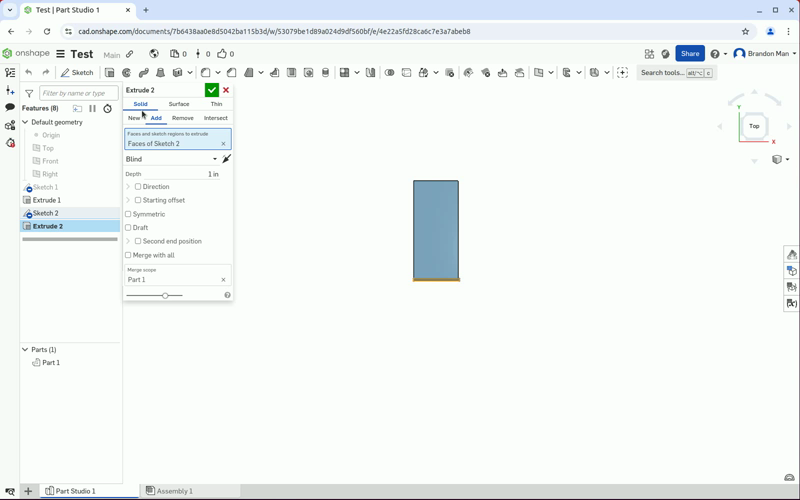
mouse_move(137, 120)
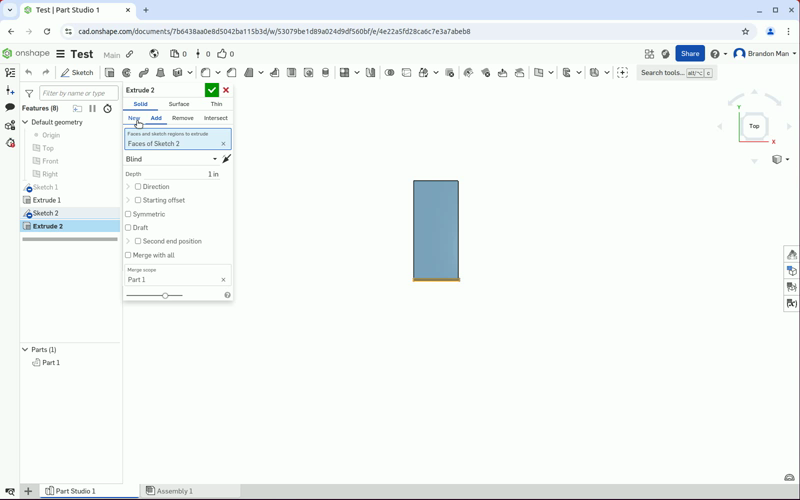
click(137, 120)
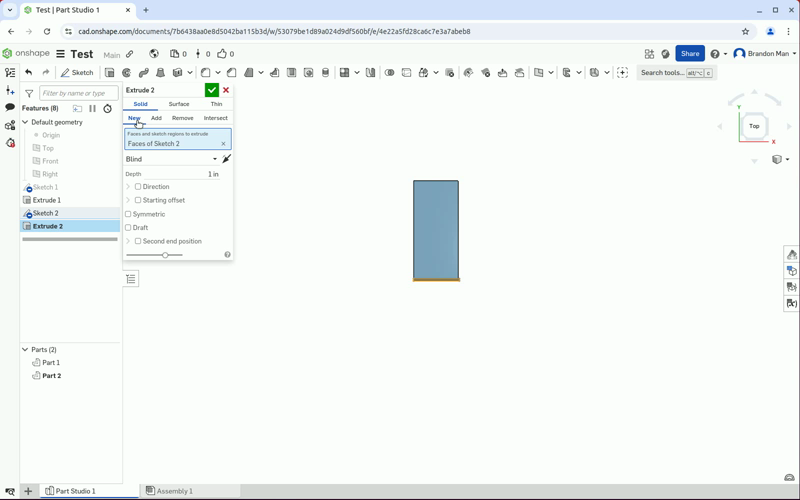
key(tab, 4)
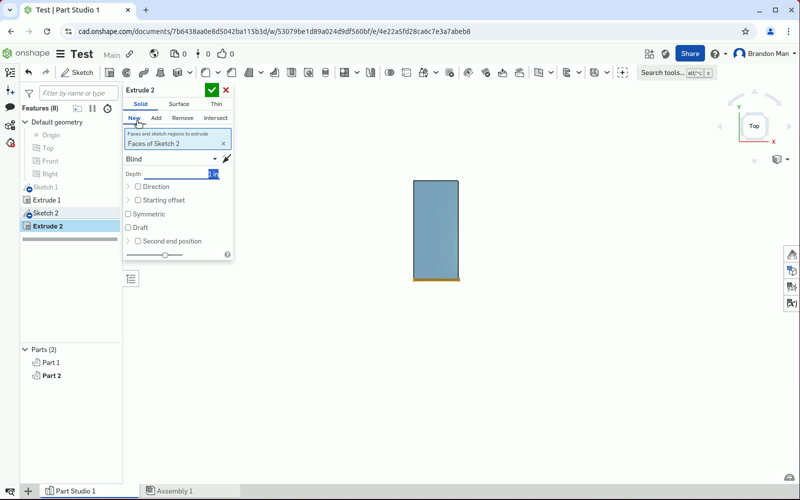
text(3.129)
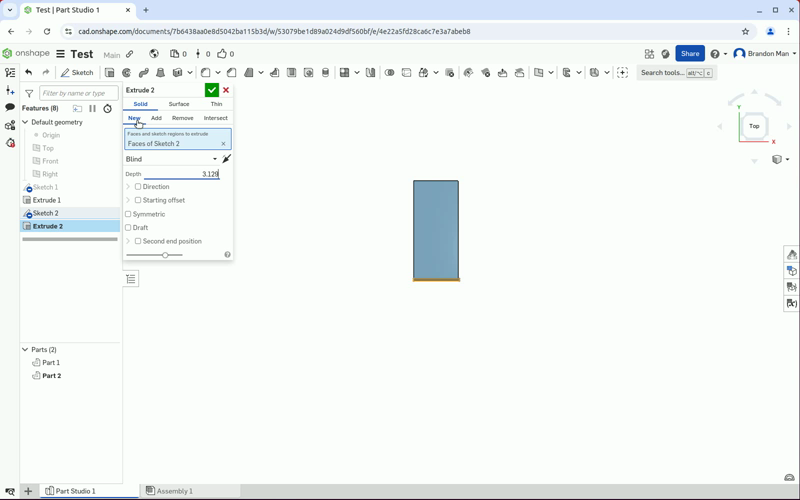
key(enter)
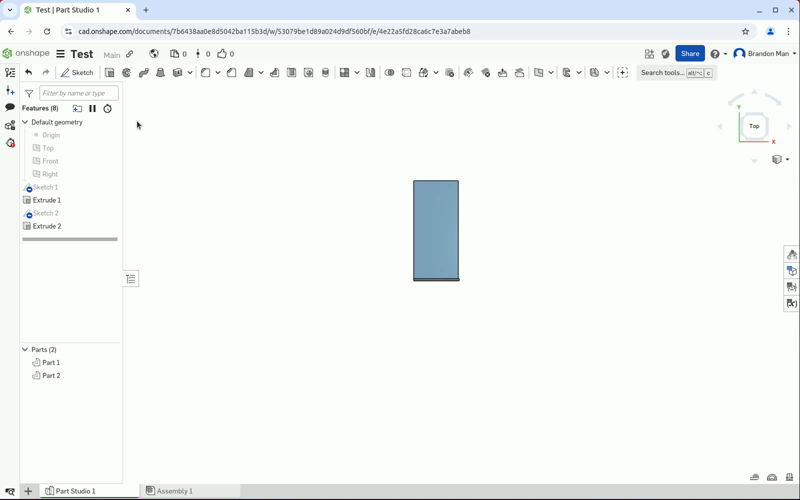
key(shift+h)
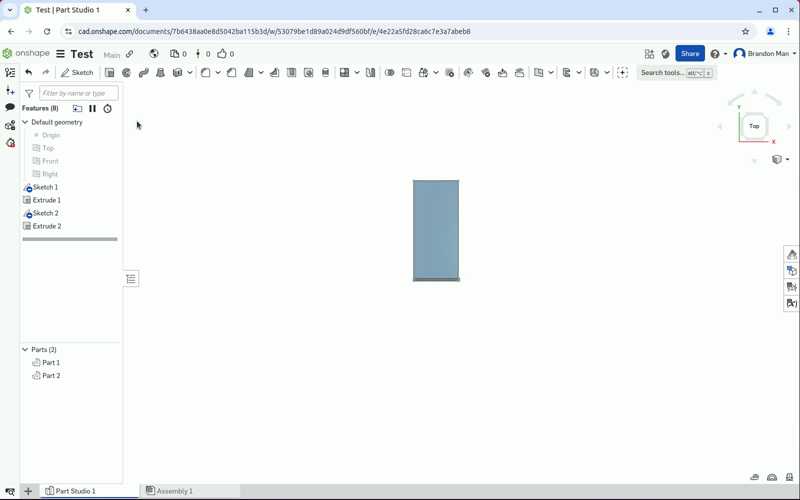
key(shift+h)
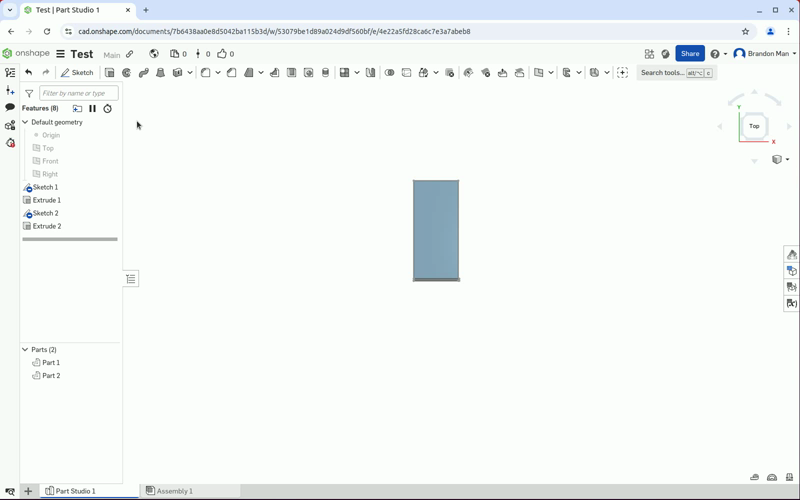
key(shift+7)
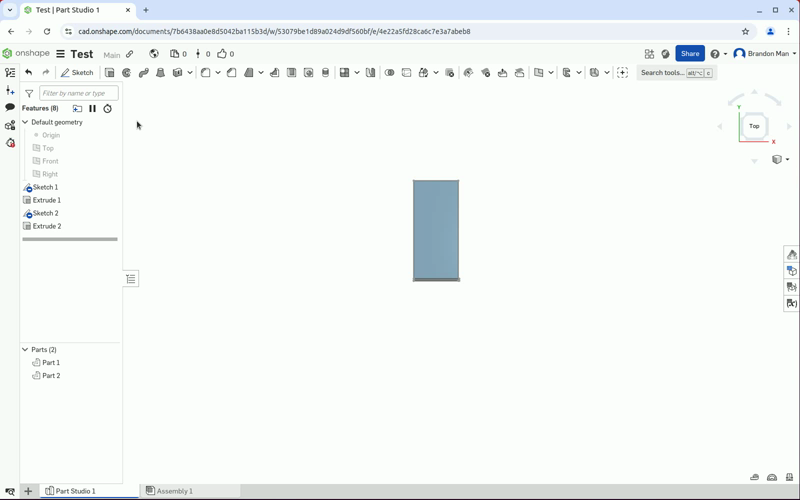
key(up, 3)
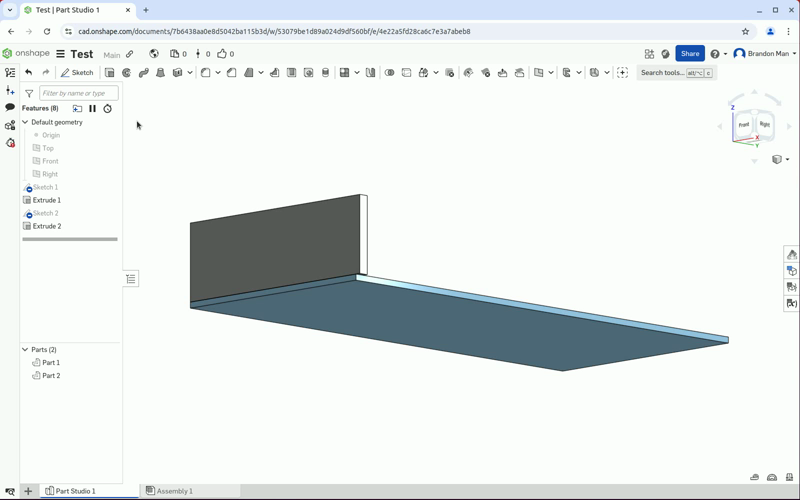
key(left, 3)
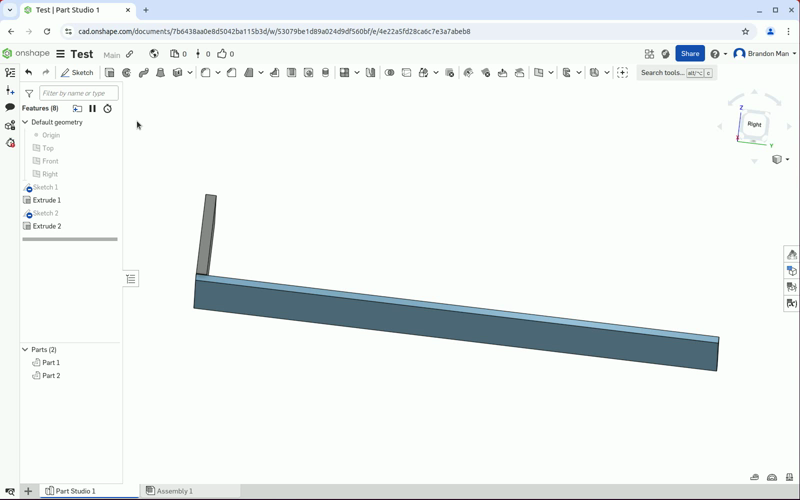
key(right, 3)
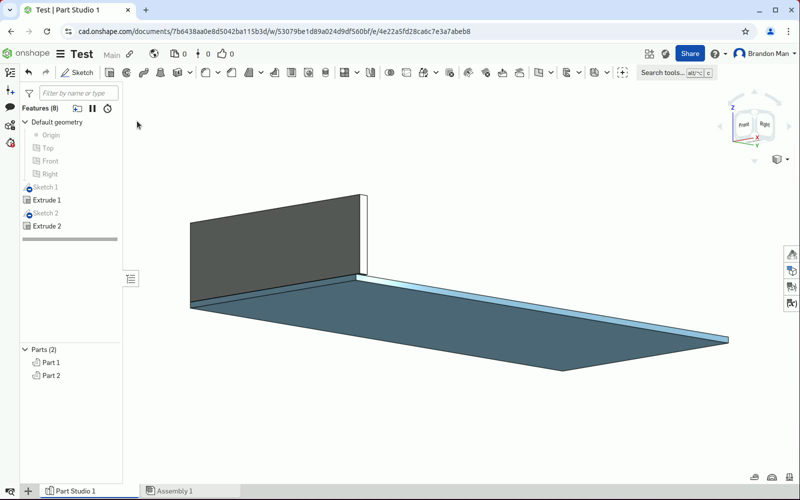
key(down, 3)
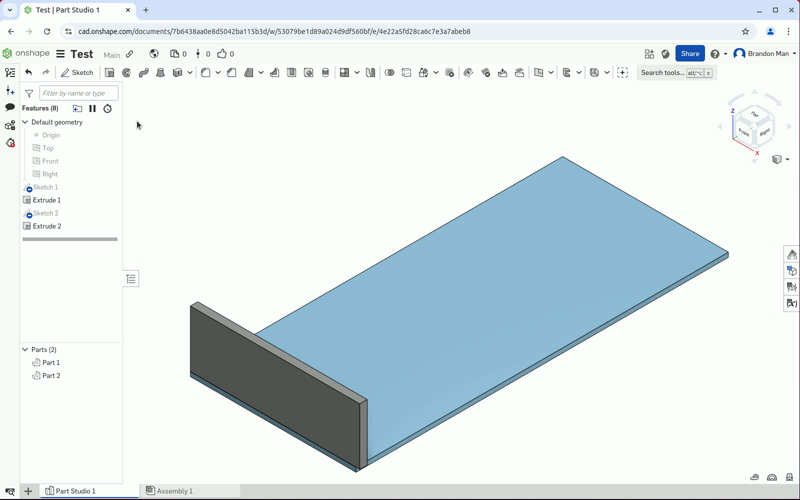
mouse_move(73, 189)
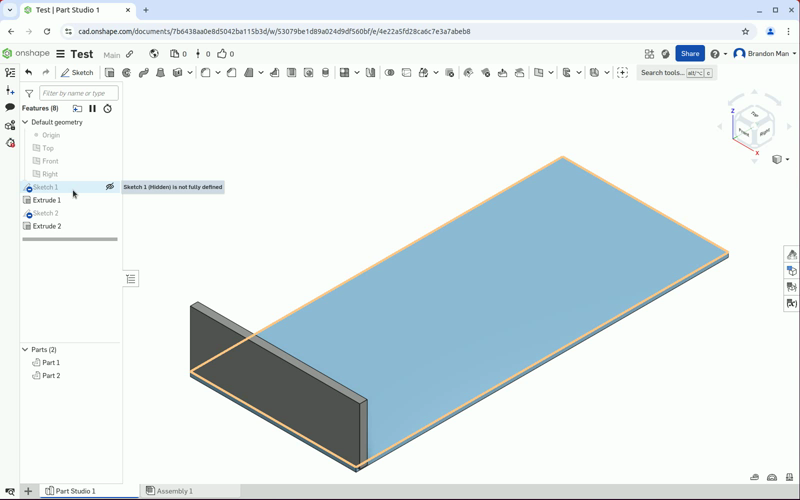
click(73, 189)